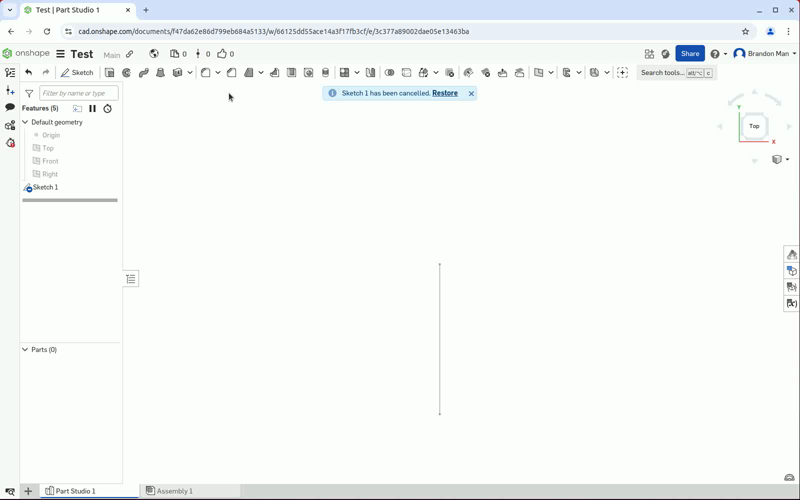
key(shift+h)
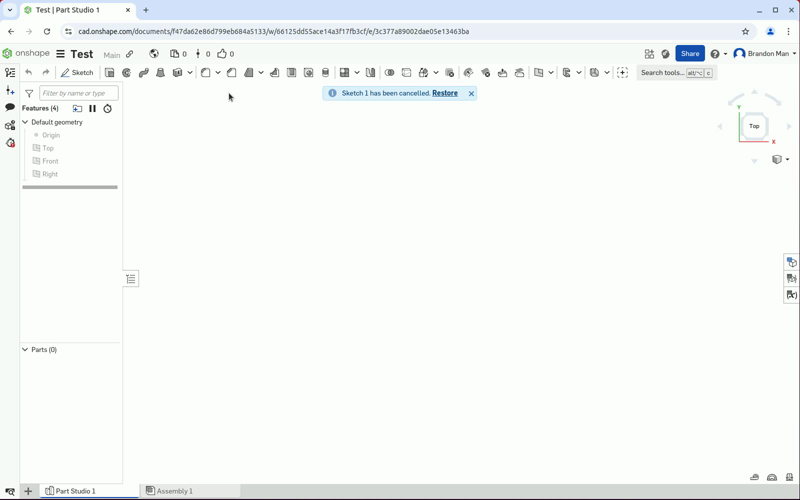
mouse_move(73, 352)
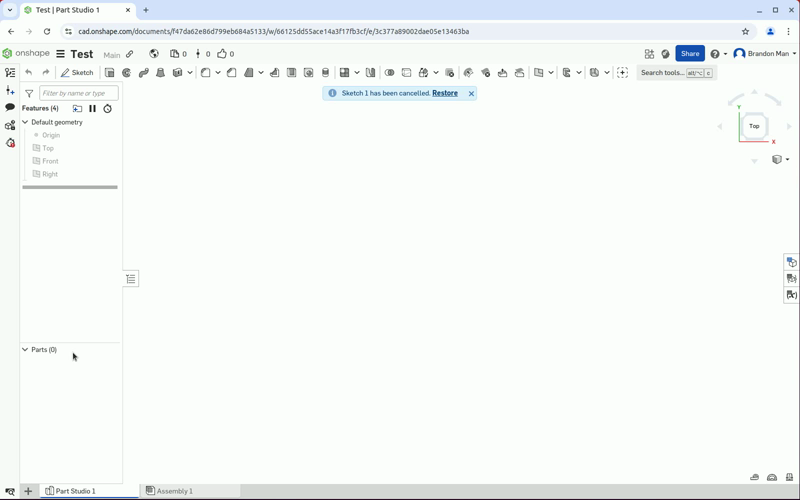
key(y)
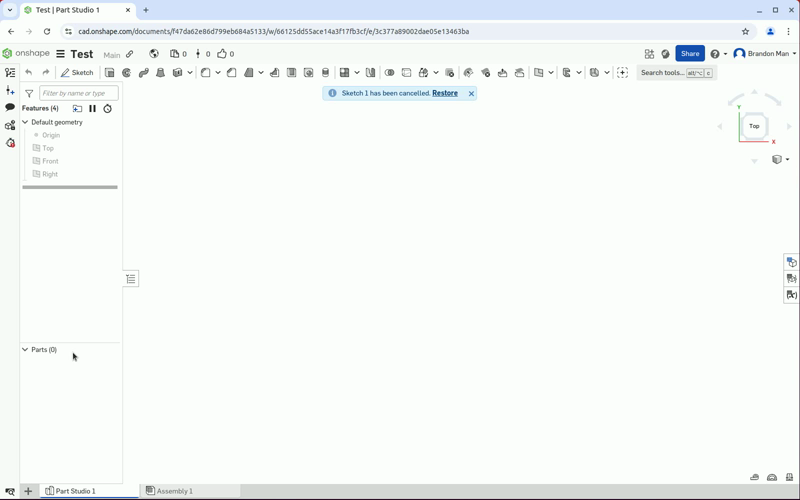
key(shift+p)
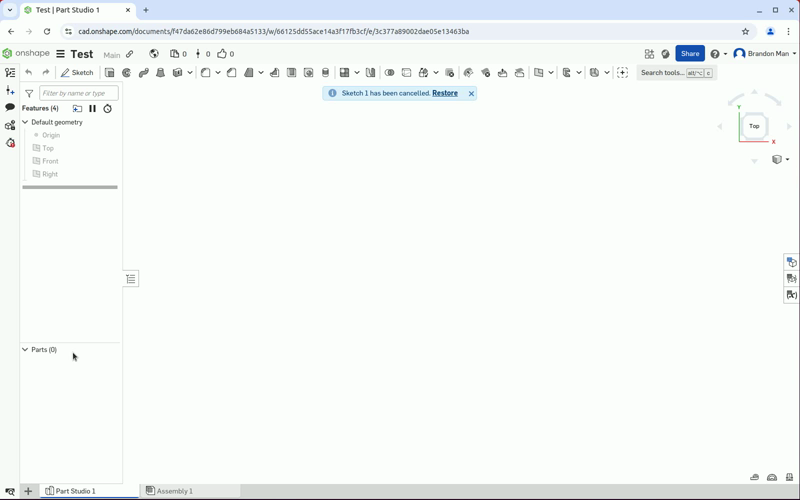
key(space)
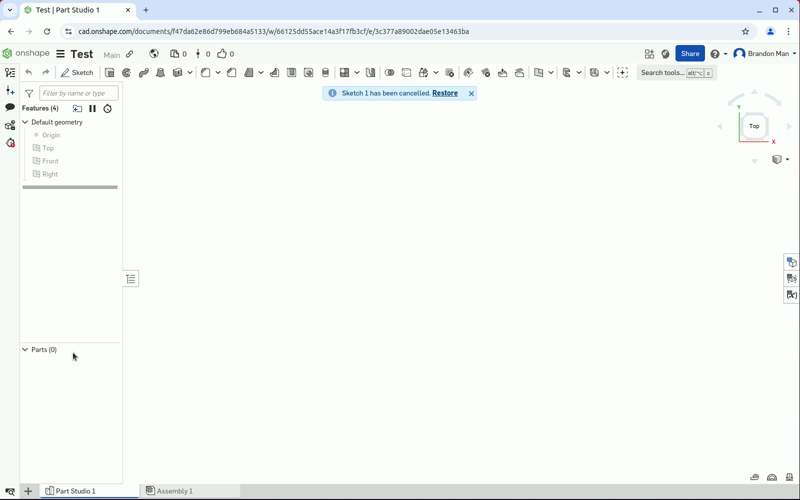
key_down(shift)
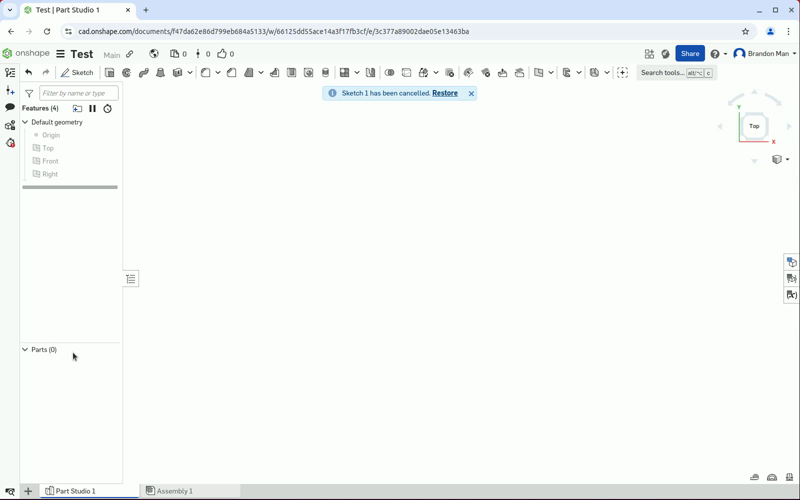
key(up)
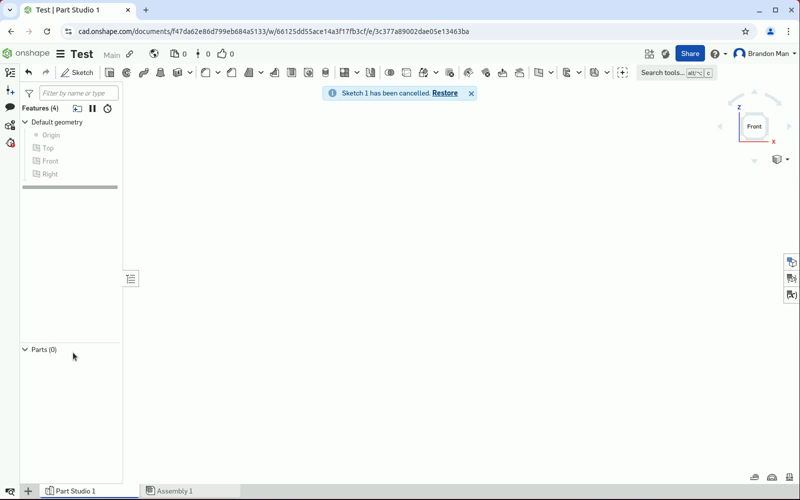
key_up(shift)
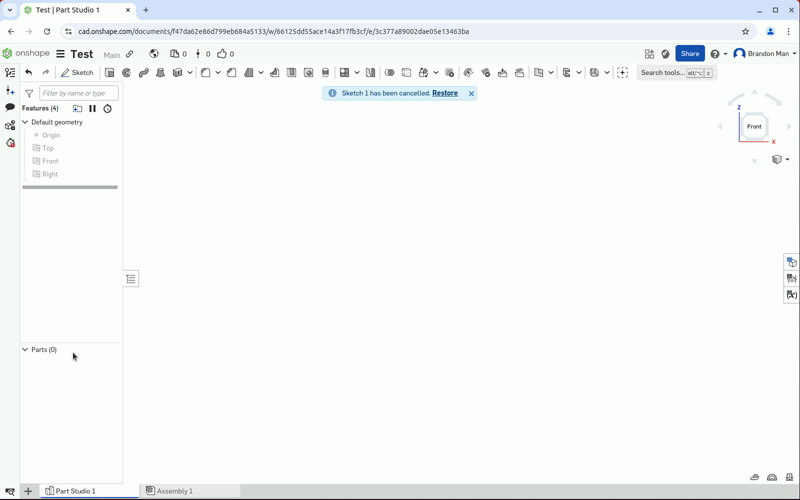
mouse_move(73, 352)
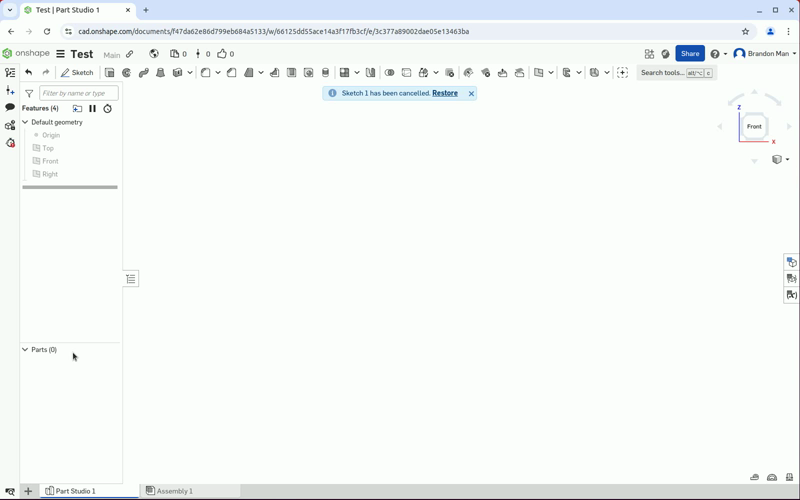
key(shift+y)
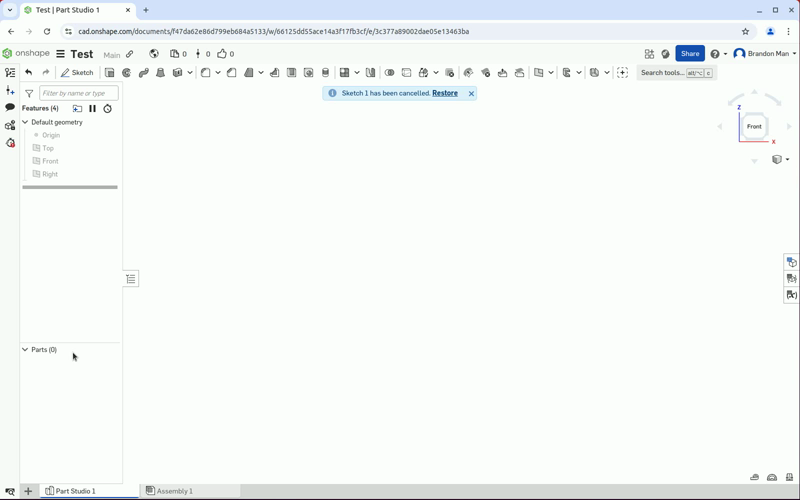
key(shift+s)
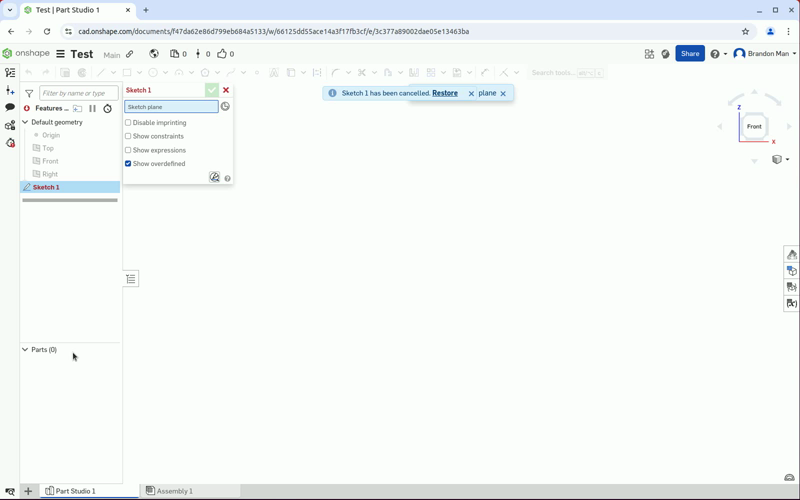
mouse_move(73, 163)
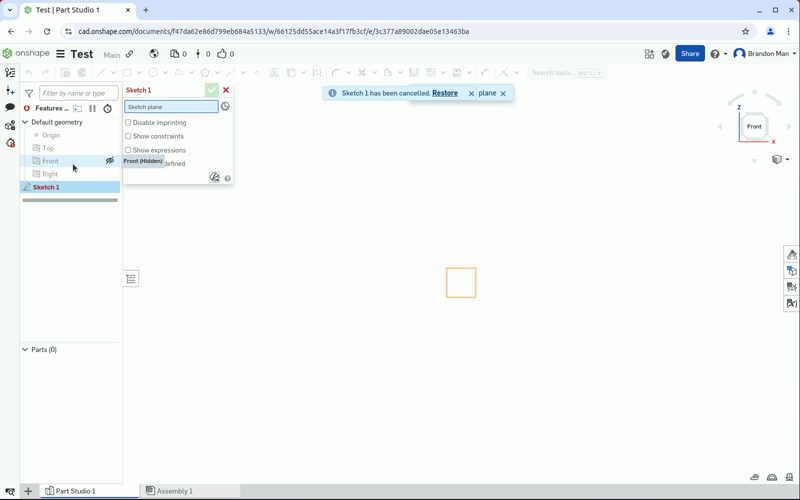
click(73, 163)
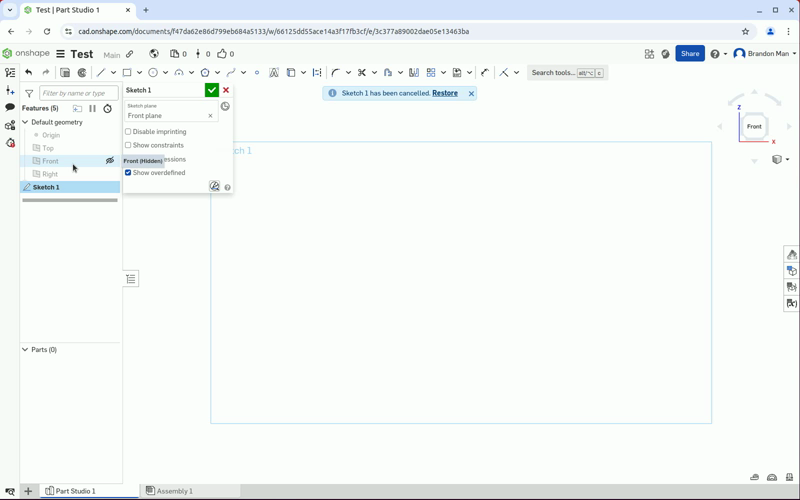
mouse_move(73, 352)
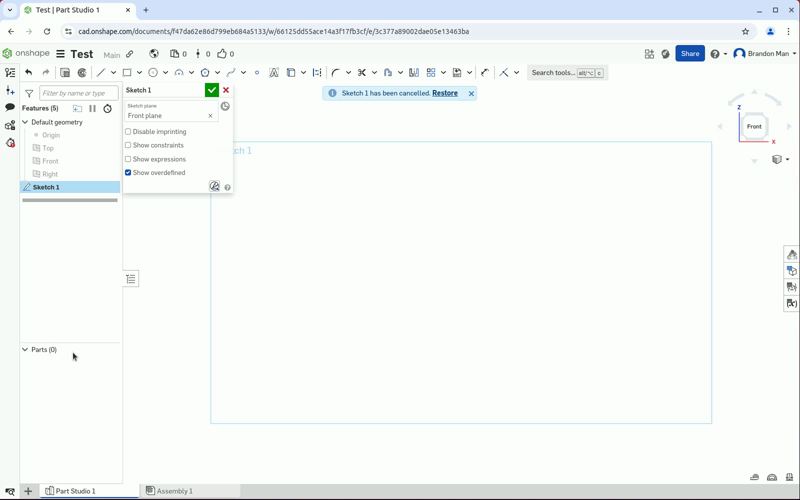
key(y)
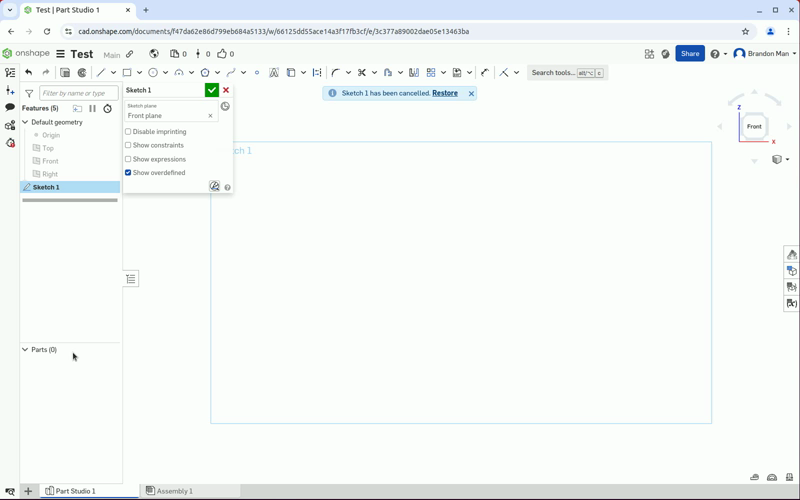
key(l)
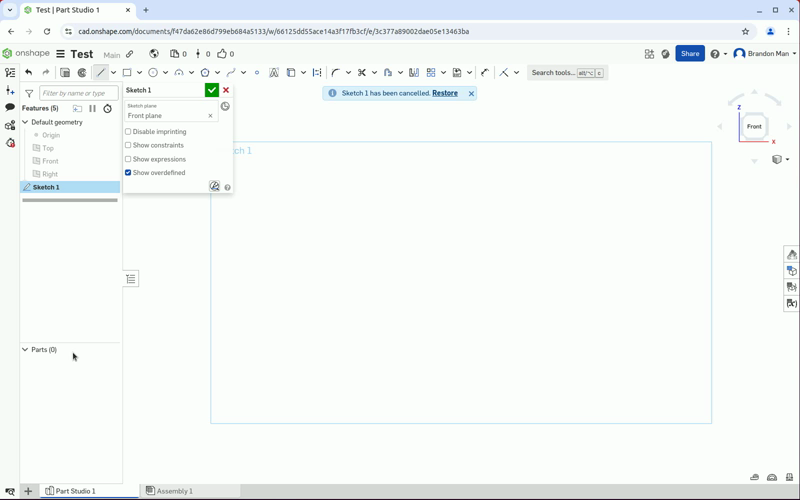
key_down(shift)
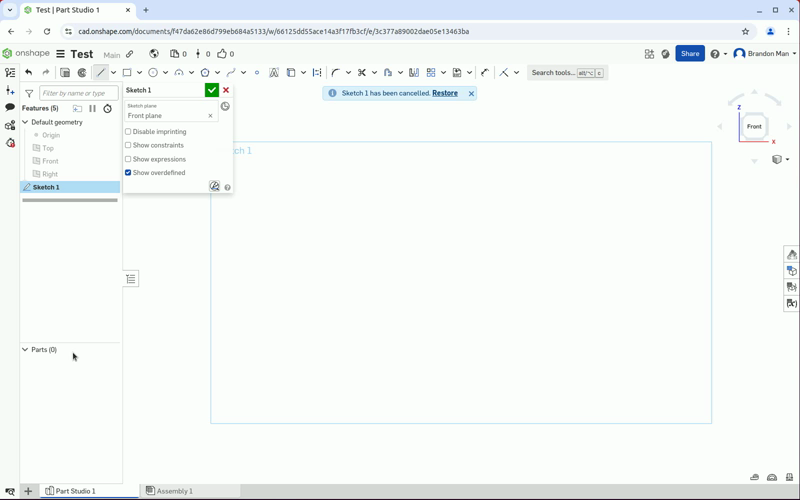
mouse_move(348, 282)
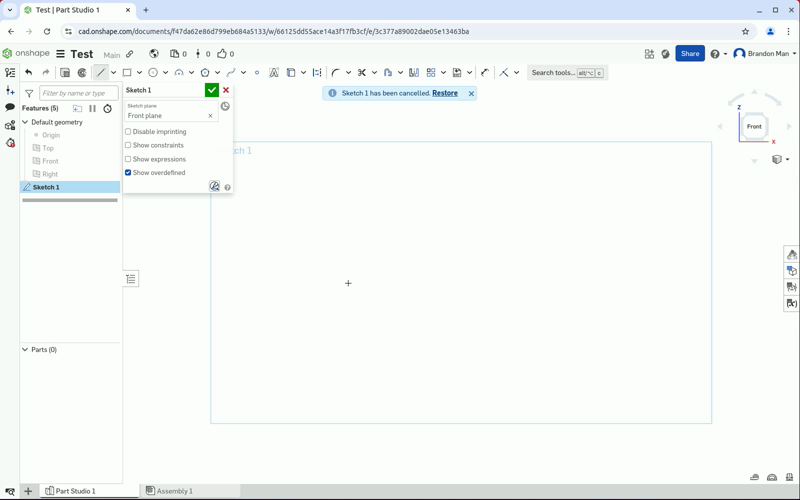
click(348, 282)
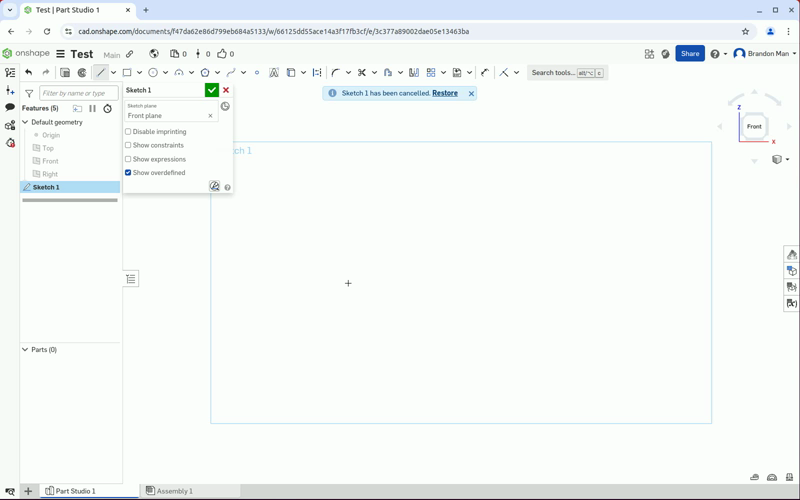
key_up(shift)
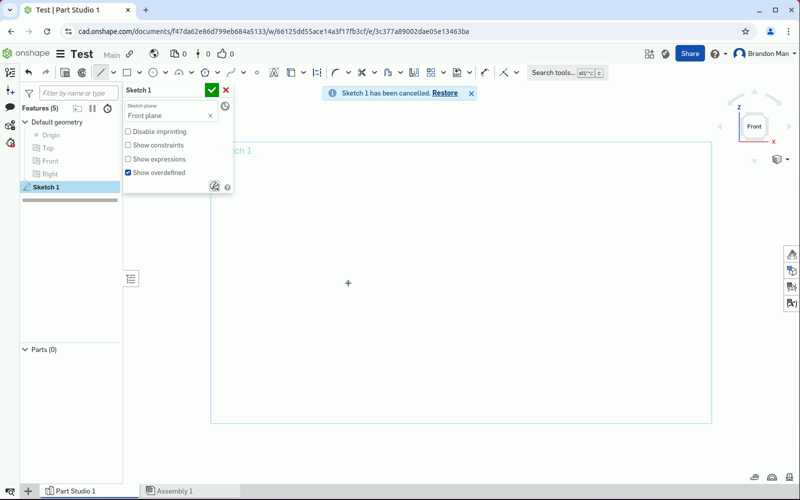
key_down(shift)
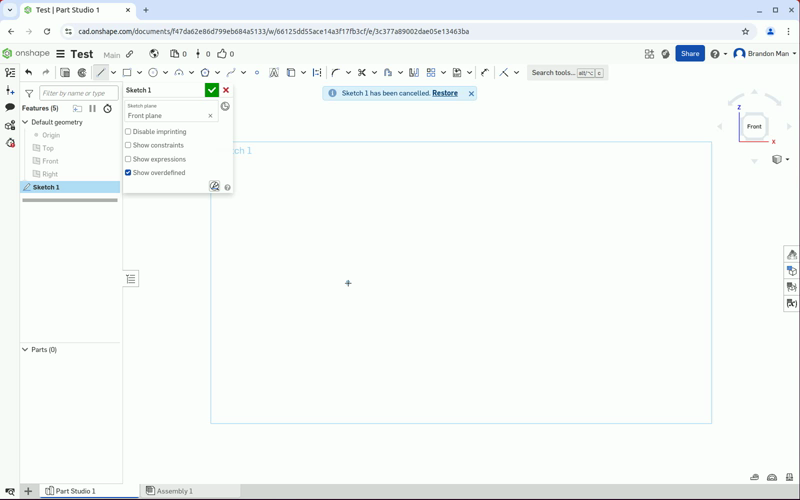
mouse_move(460, 282)
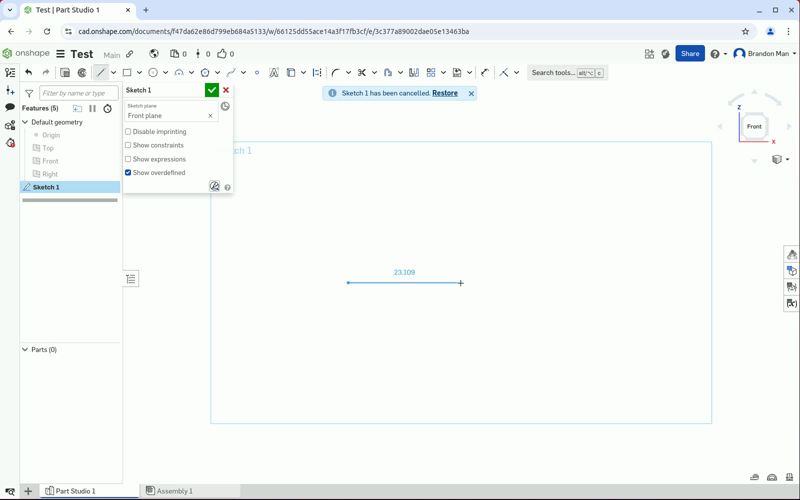
click(460, 282)
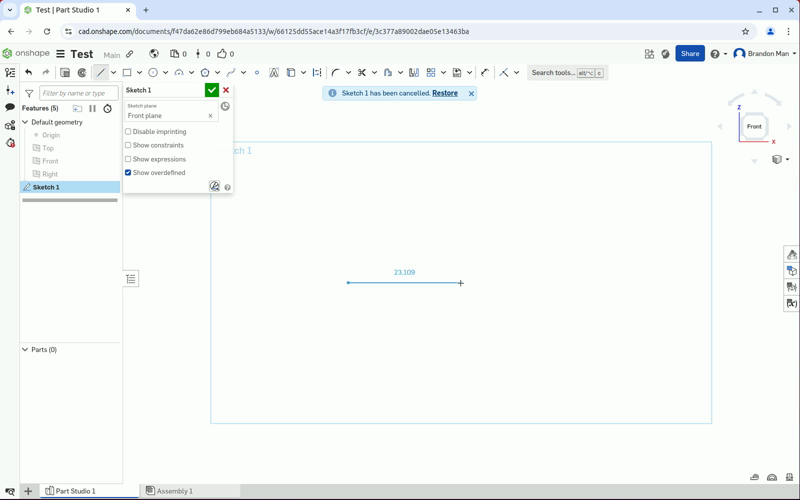
key_up(shift)
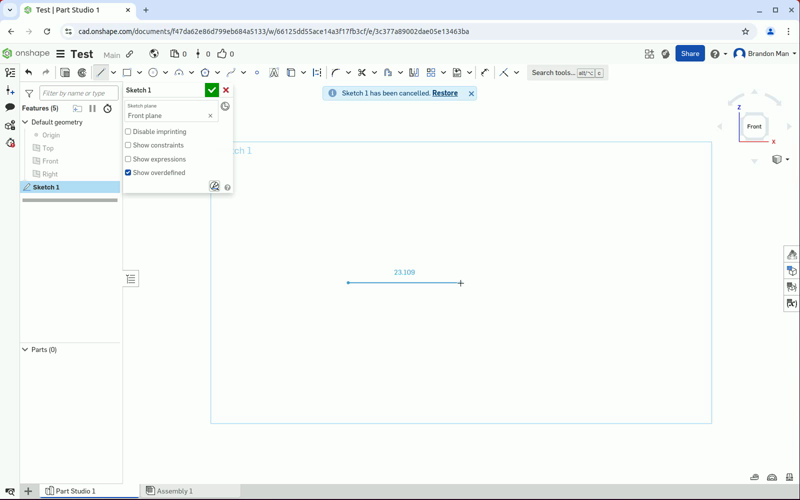
key_down(shift)
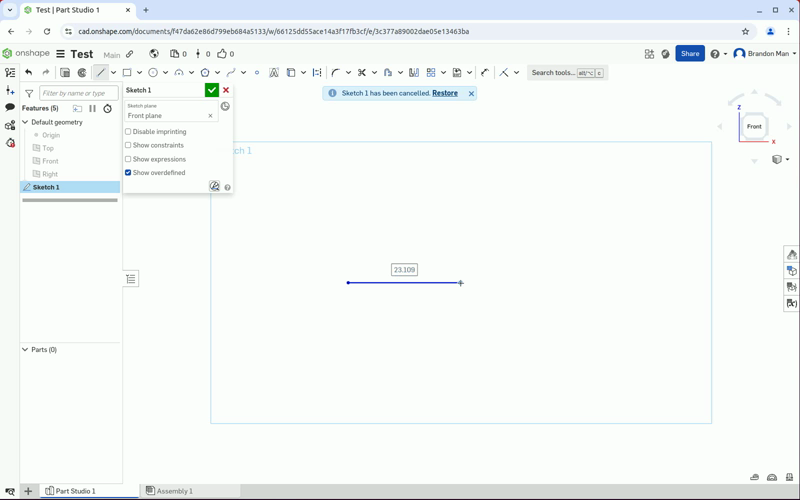
mouse_move(460, 170)
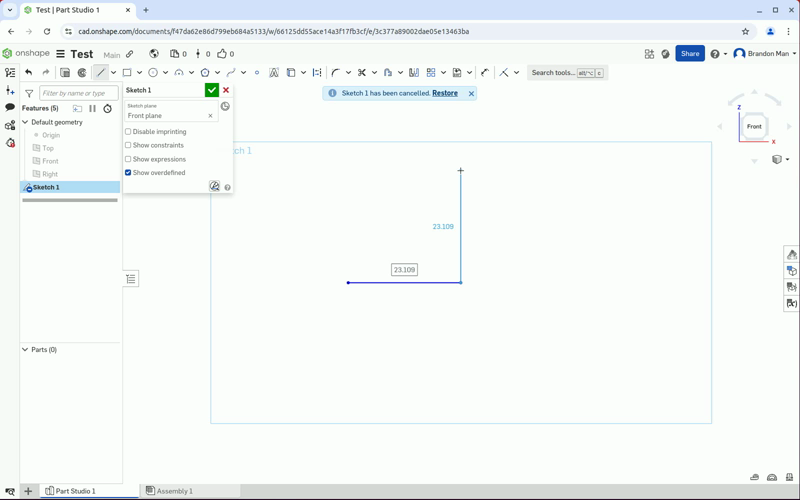
click(460, 170)
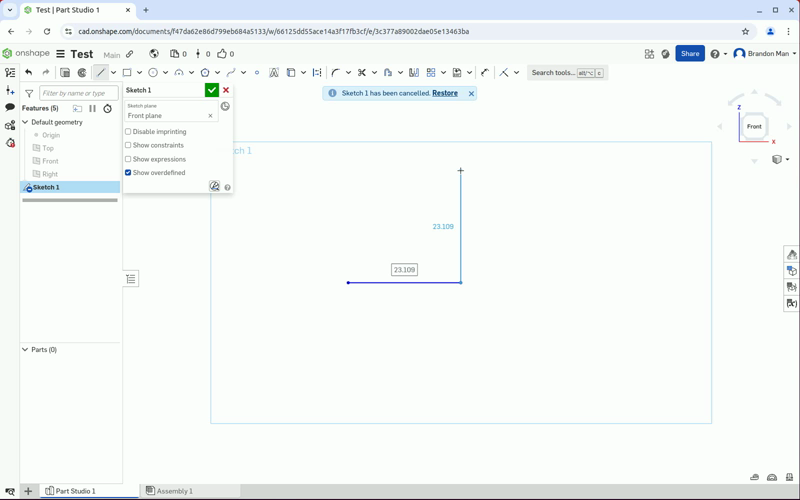
key_up(shift)
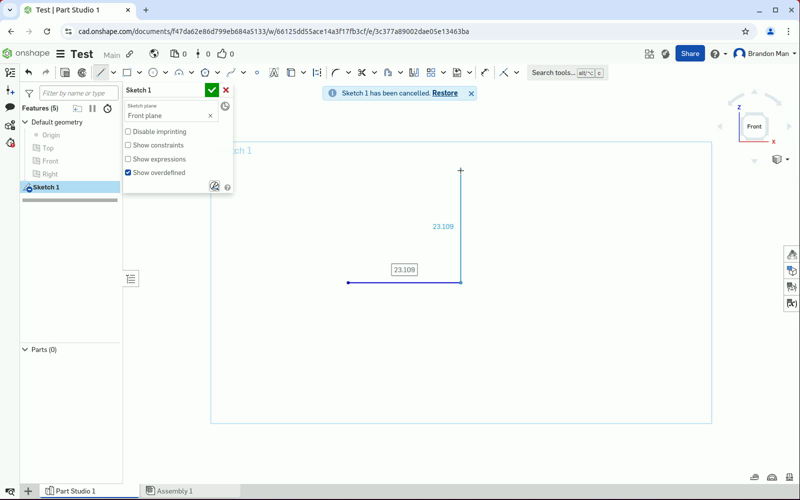
key_down(shift)
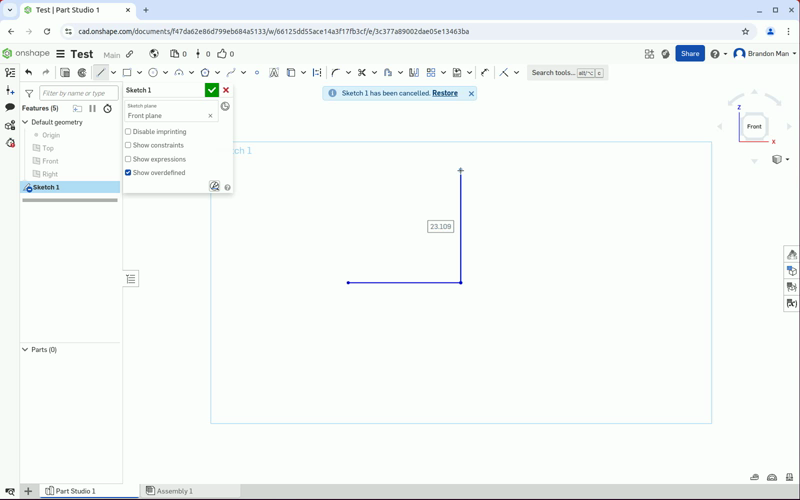
mouse_move(348, 170)
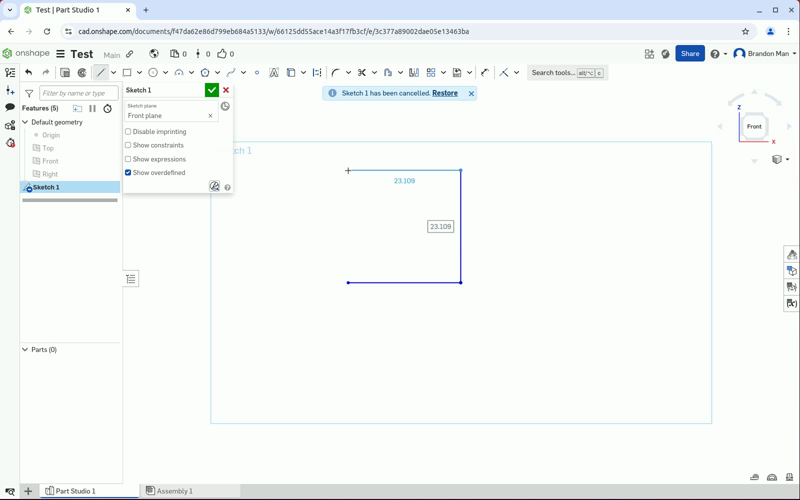
click(348, 170)
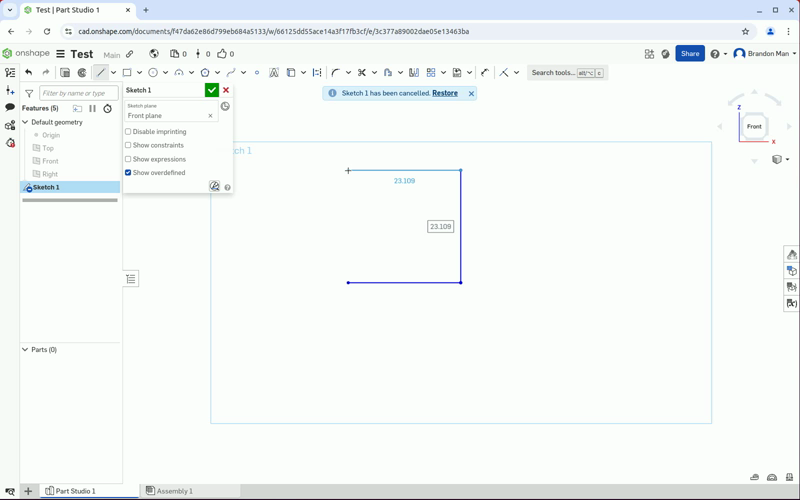
key_up(shift)
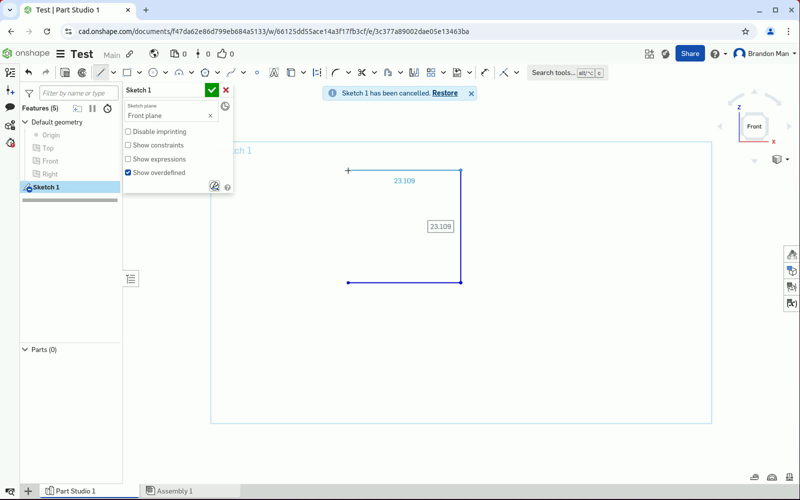
key_down(shift)
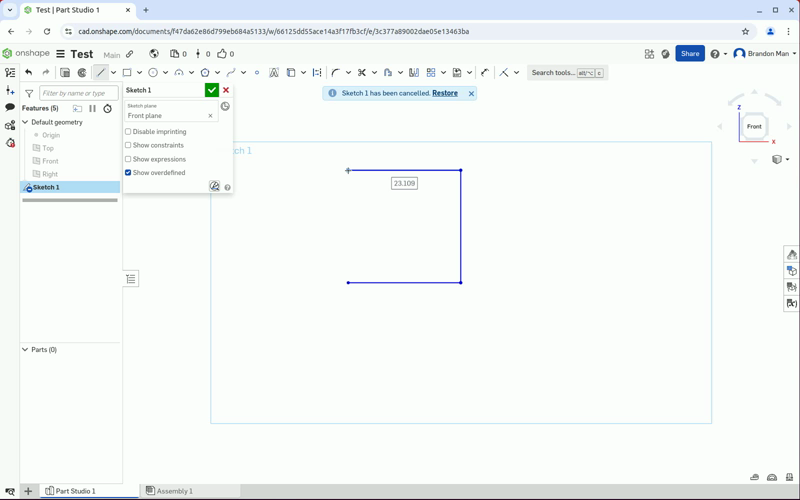
mouse_move(348, 282)
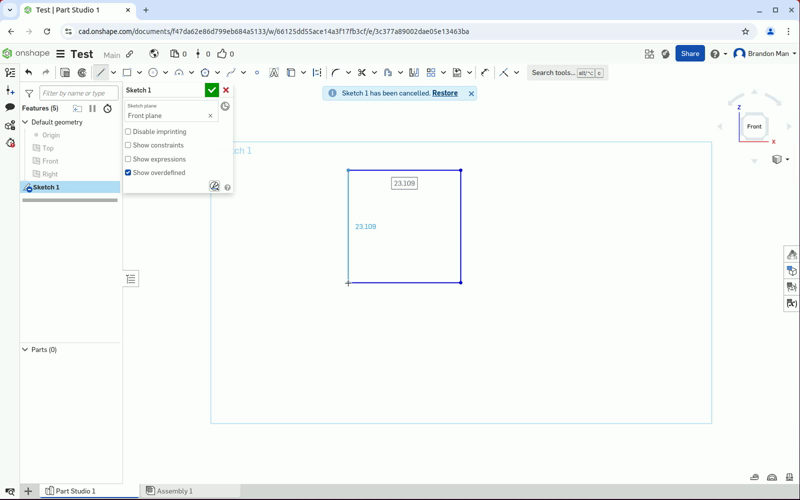
key_up(shift)
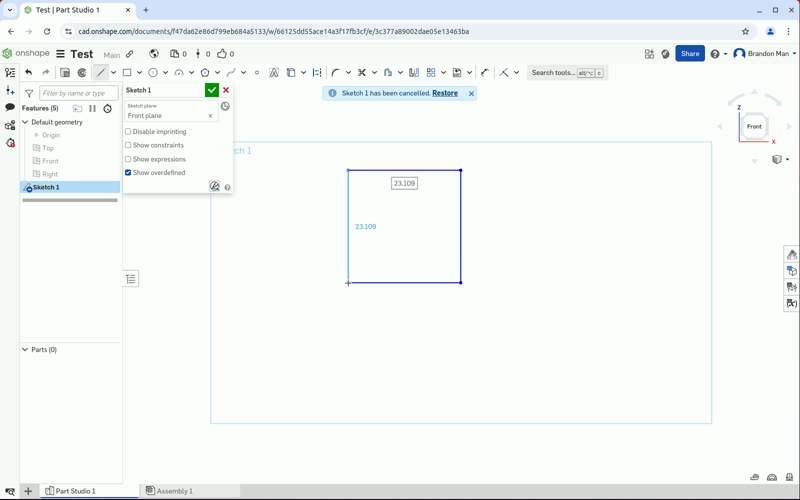
click(348, 282)
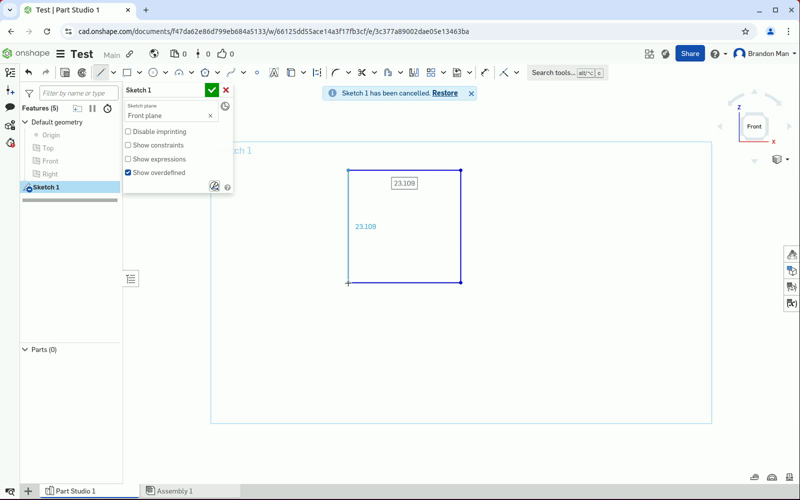
key(esc)
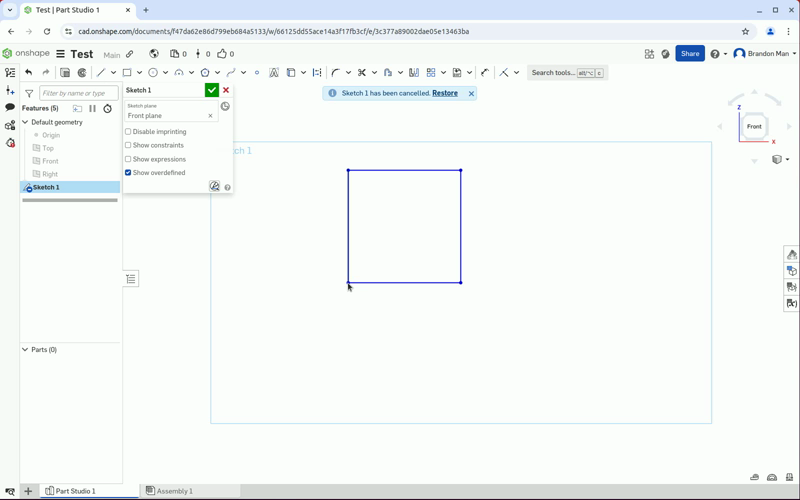
mouse_move(362, 180)
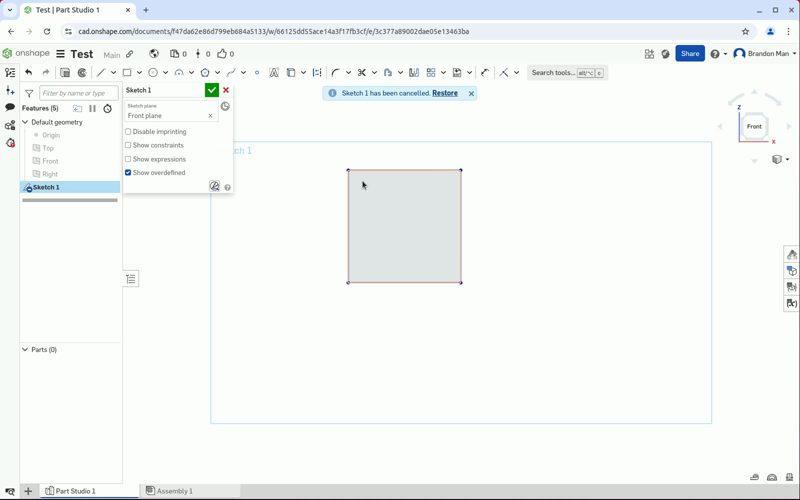
click(362, 180)
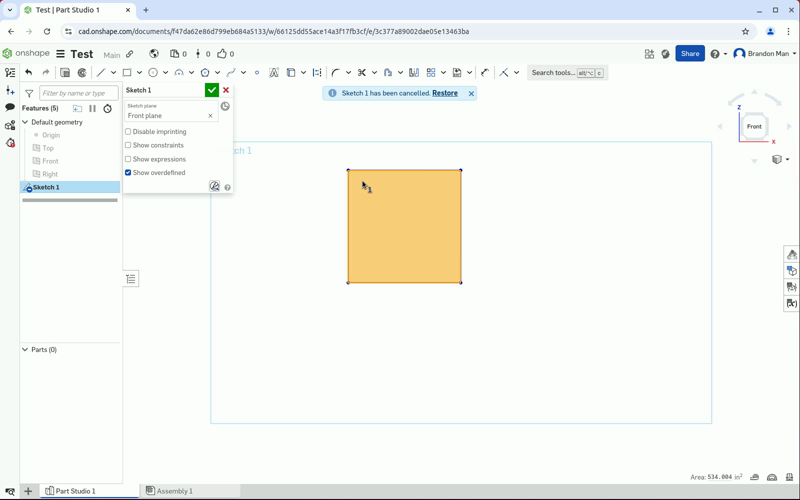
mouse_move(73, 352)
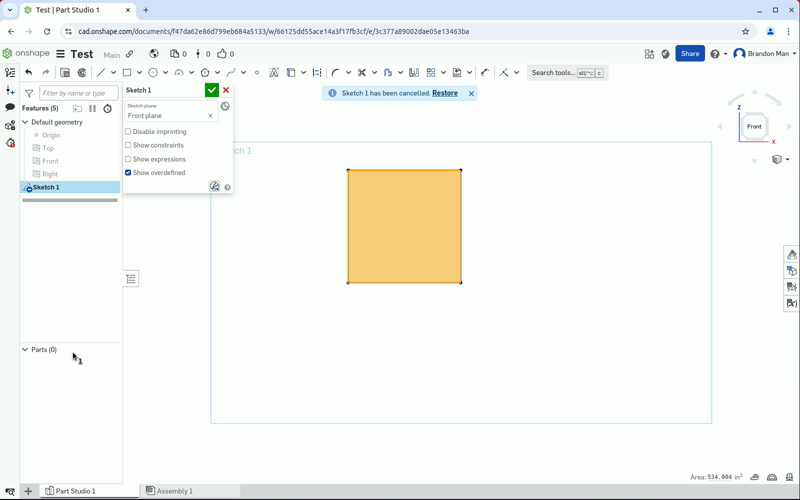
key(shift+y)
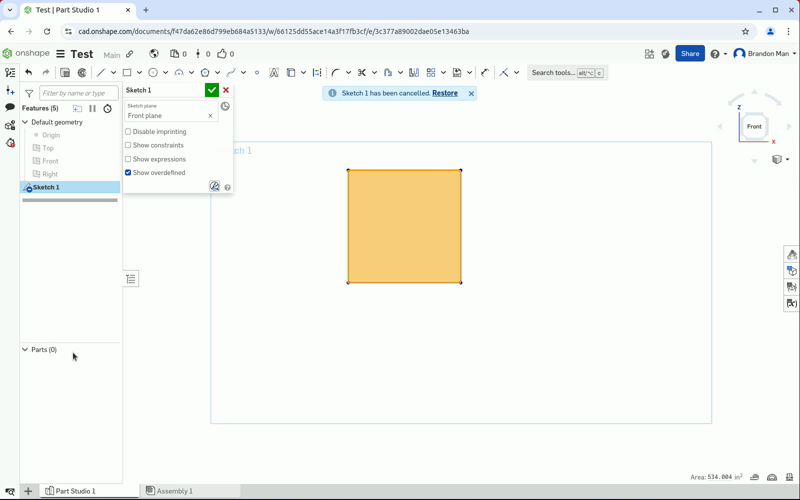
key(shift+e)
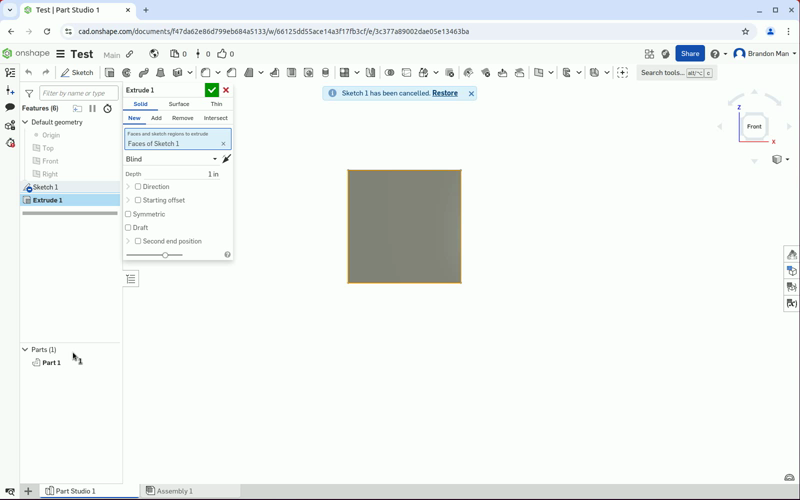
mouse_move(143, 106)
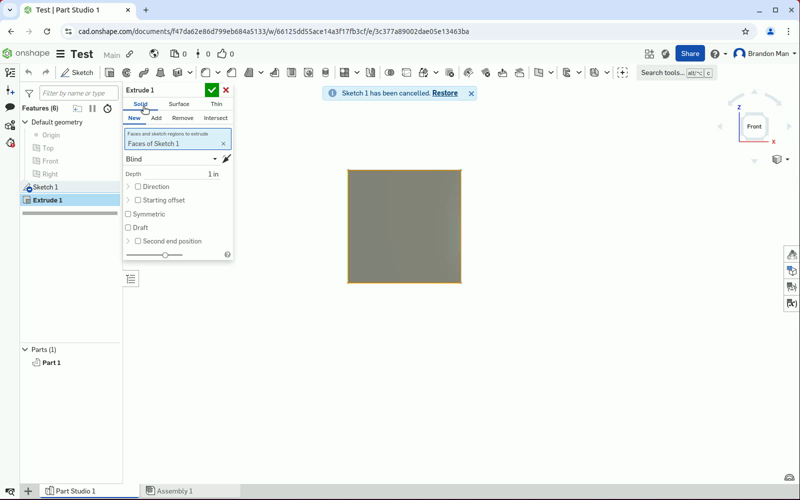
click(143, 106)
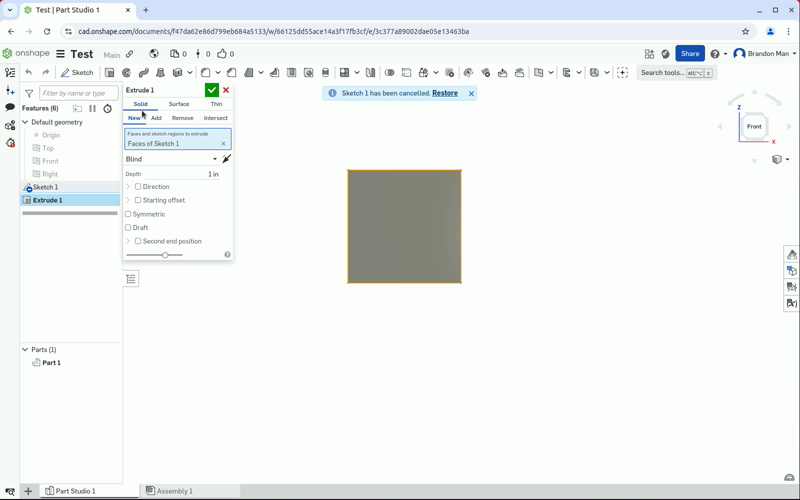
mouse_move(137, 120)
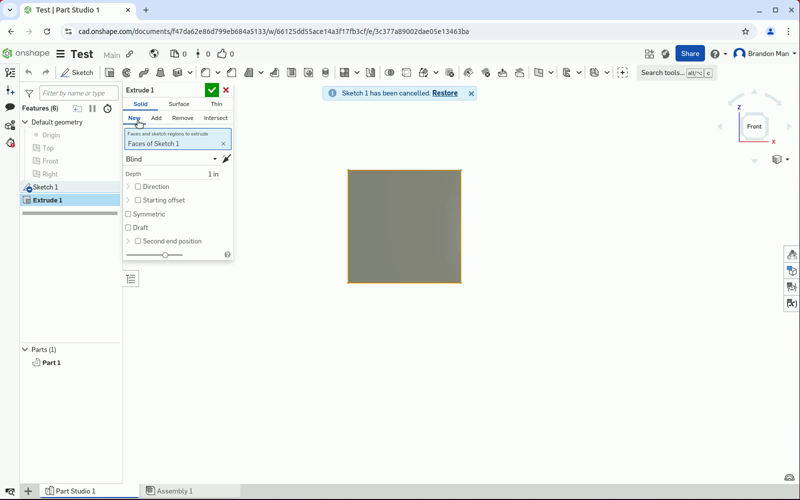
click(137, 120)
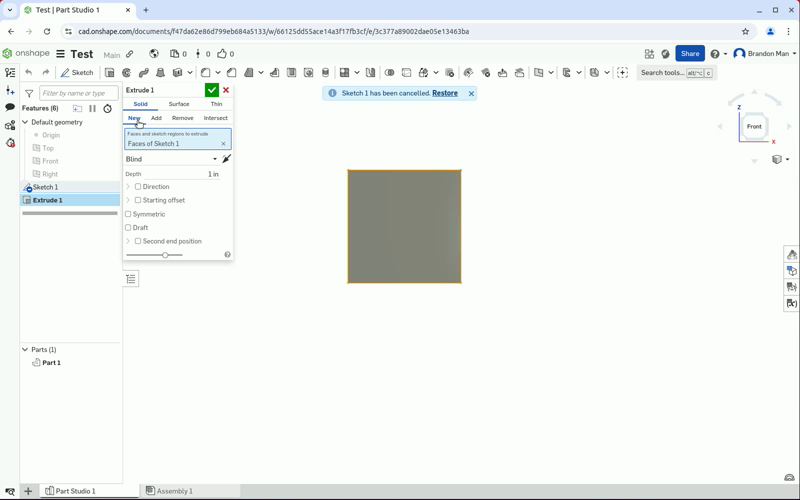
key(tab, 4)
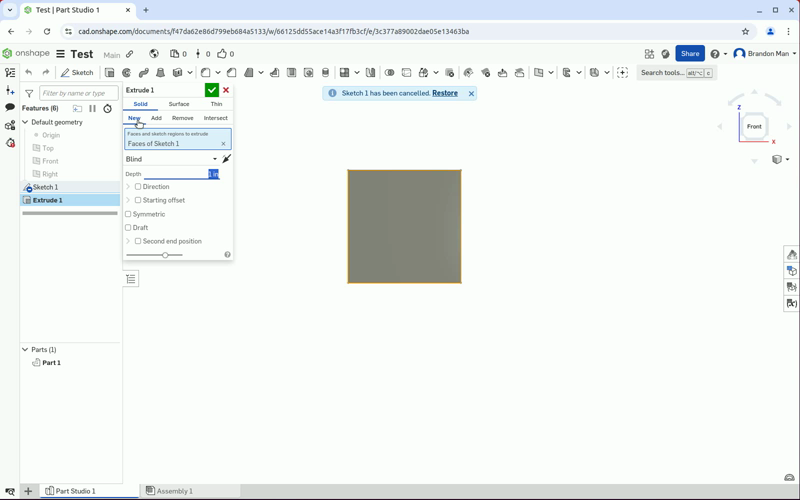
text(23.108)
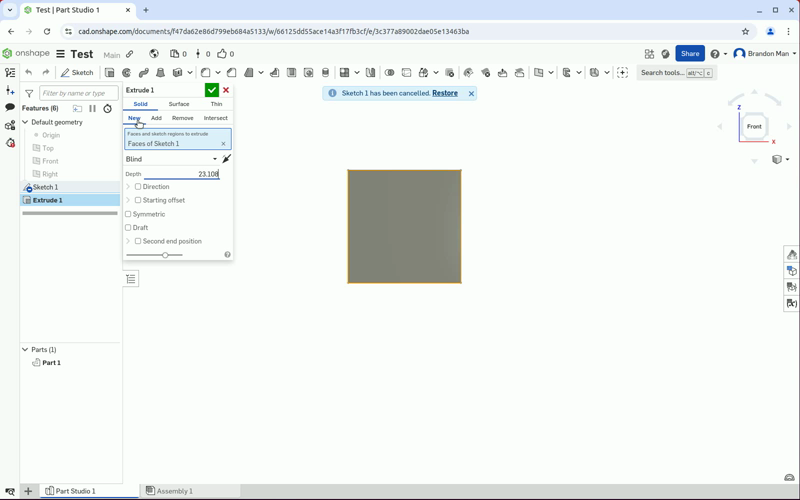
key(enter)
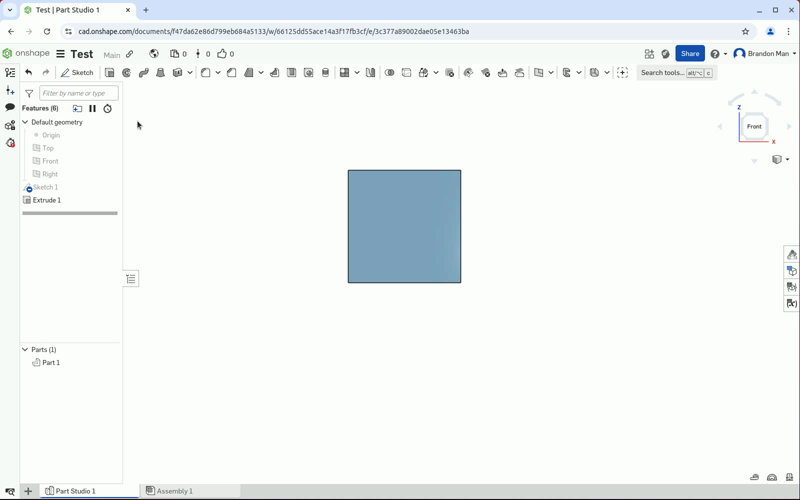
key(shift+h)
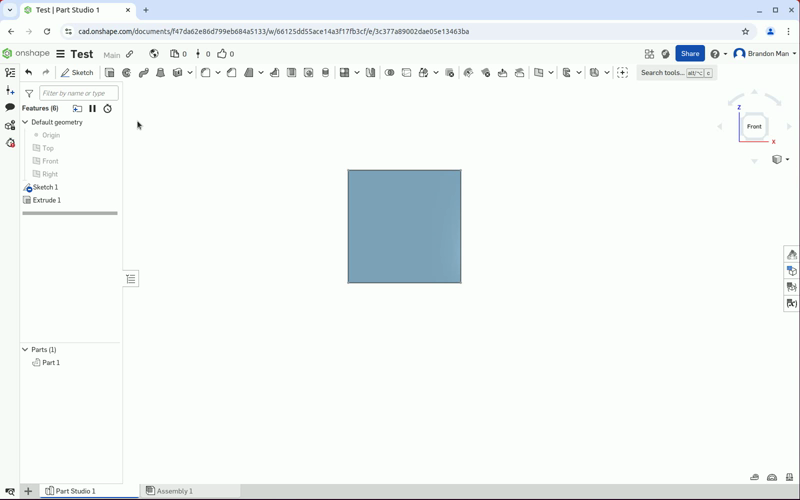
key(shift+h)
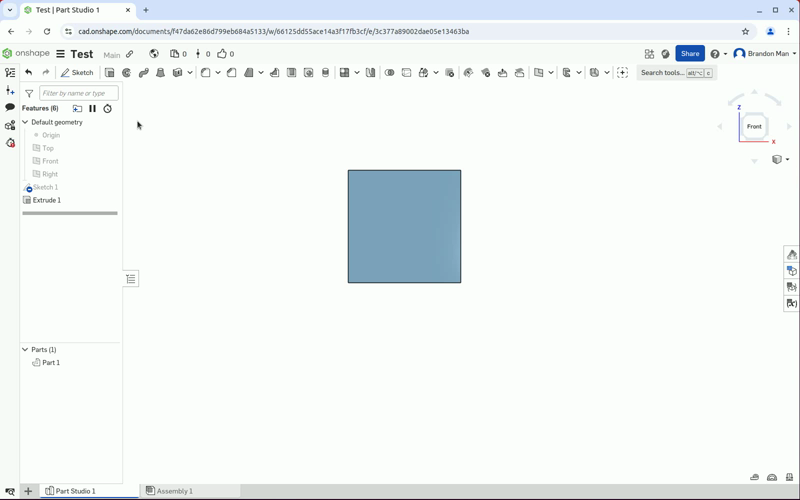
mouse_move(73, 189)
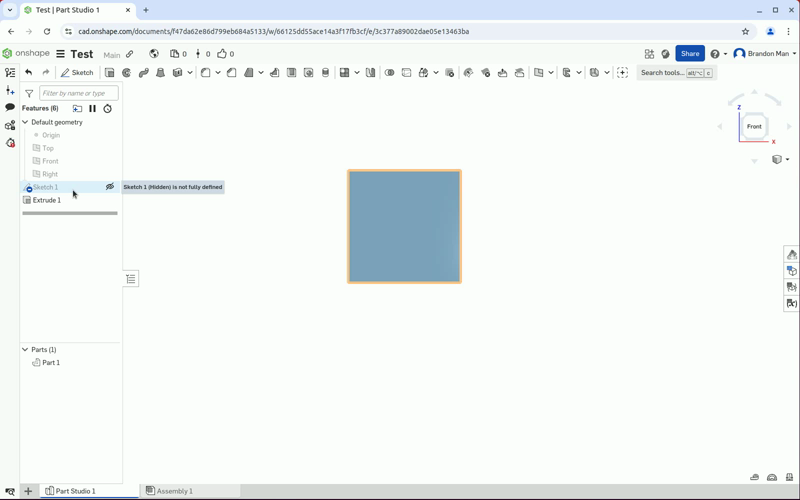
click(73, 189)
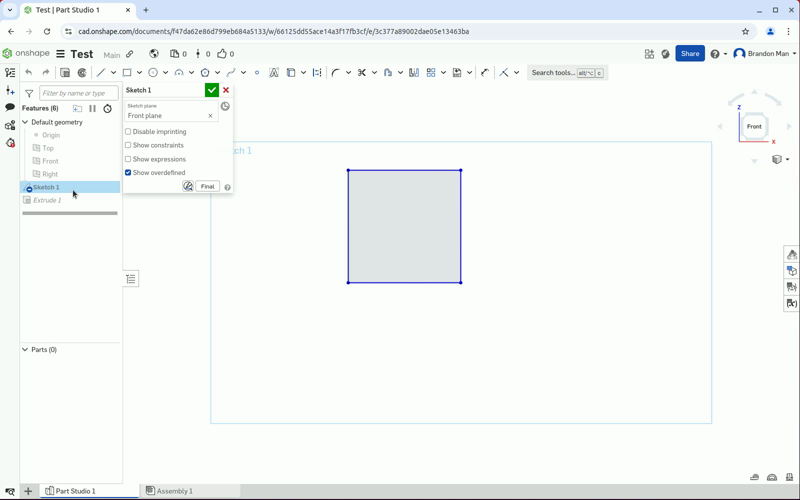
mouse_move(229, 92)
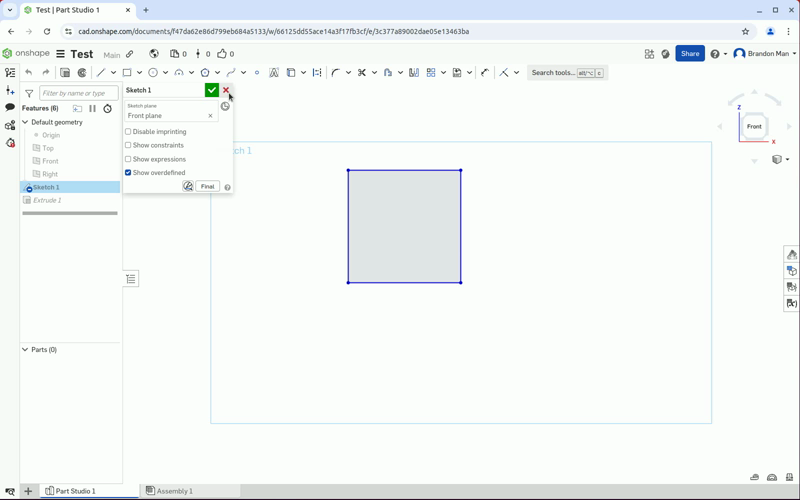
click(229, 92)
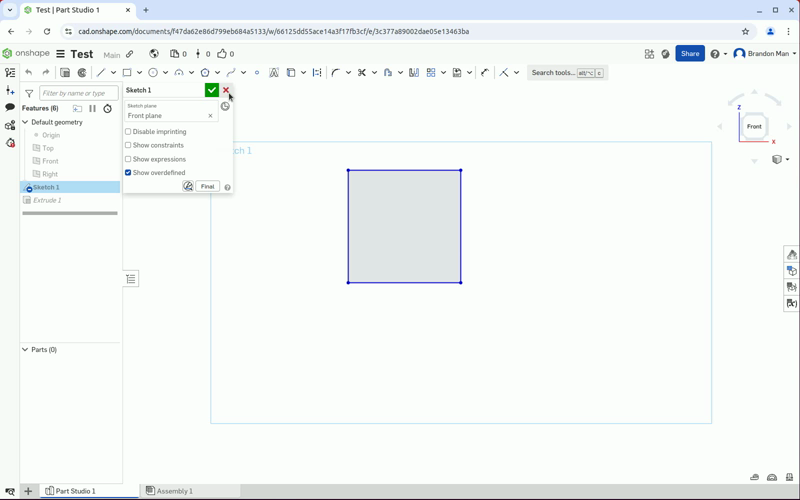
key(shift+s)
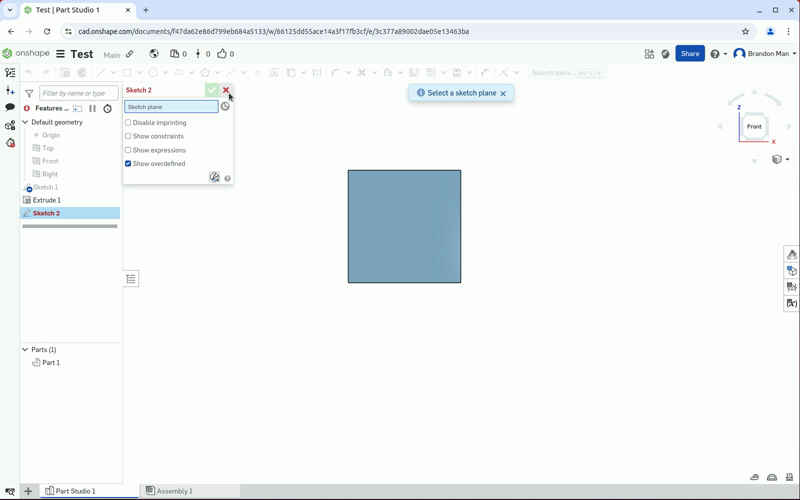
mouse_move(73, 163)
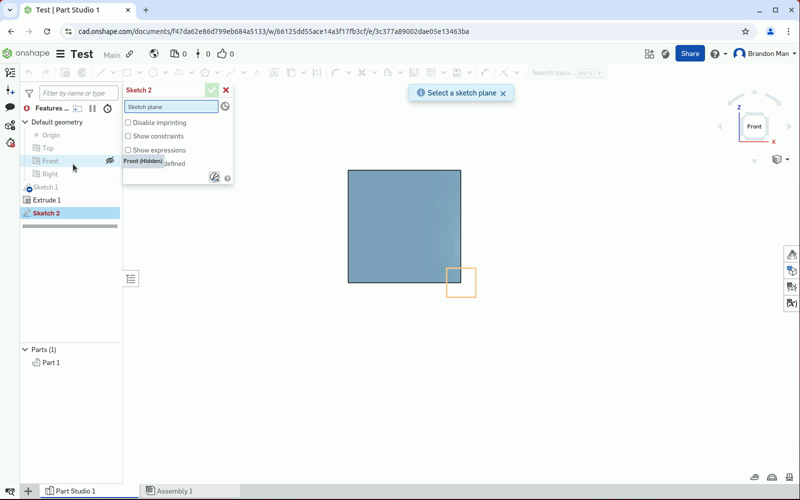
click(73, 163)
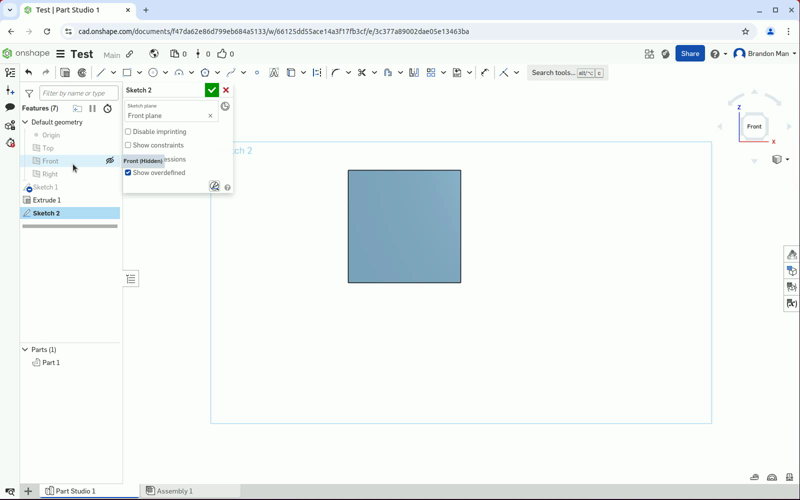
mouse_move(73, 352)
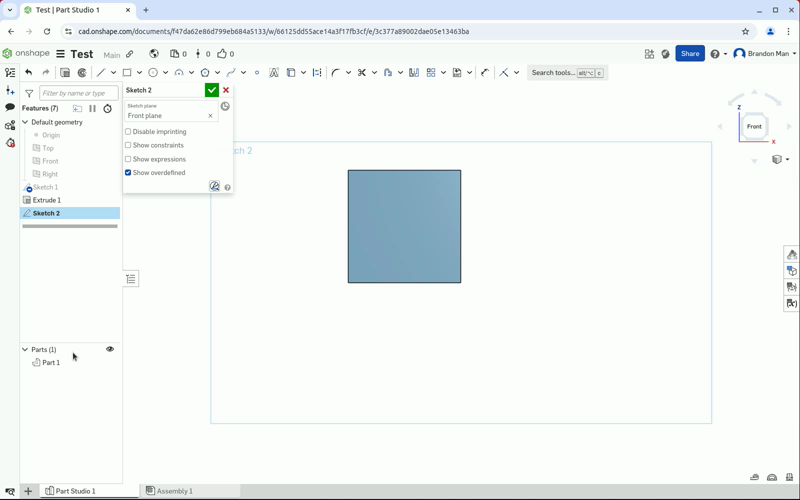
key(y)
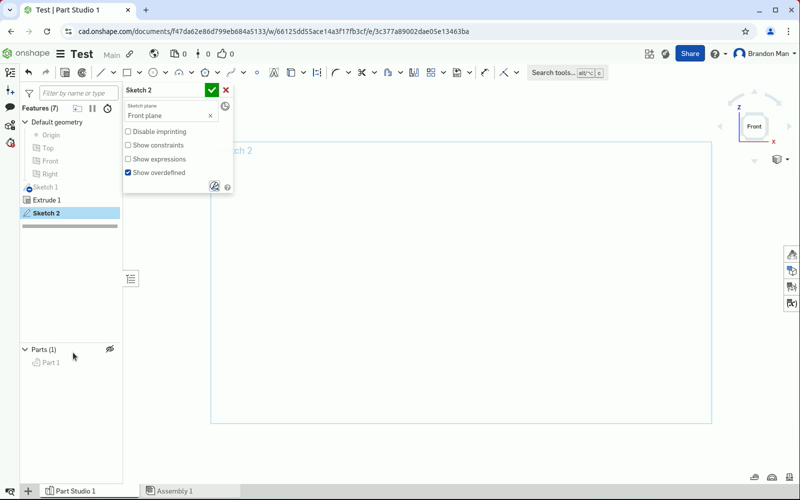
key(l)
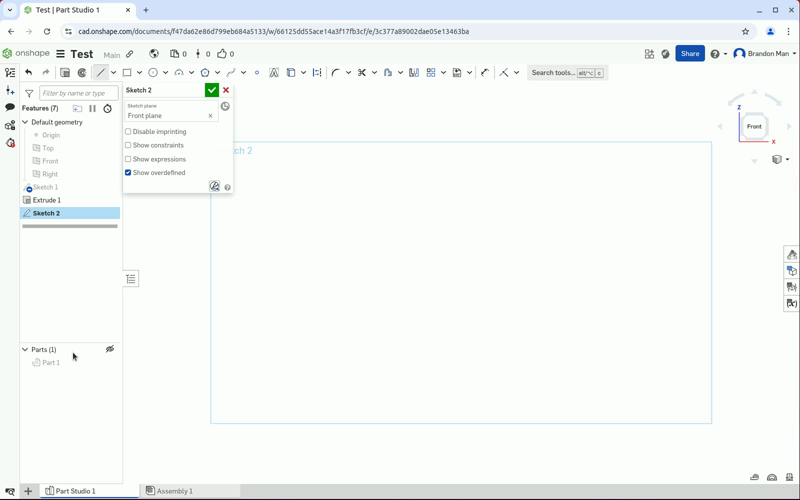
key_down(shift)
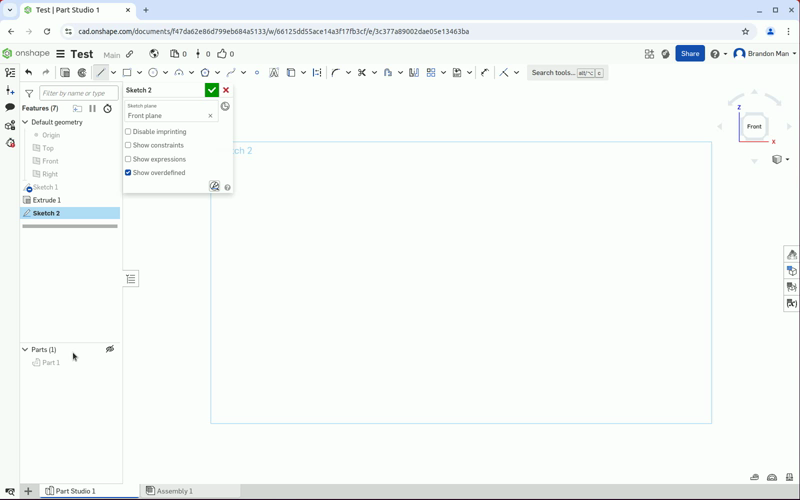
mouse_move(404, 282)
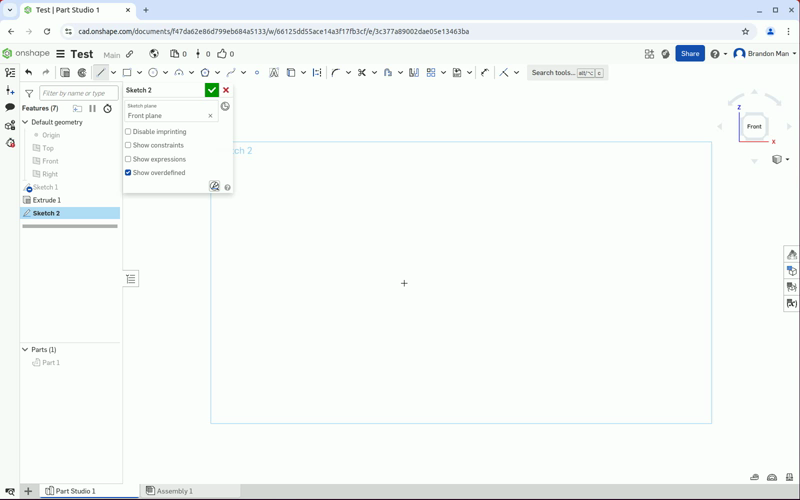
click(404, 282)
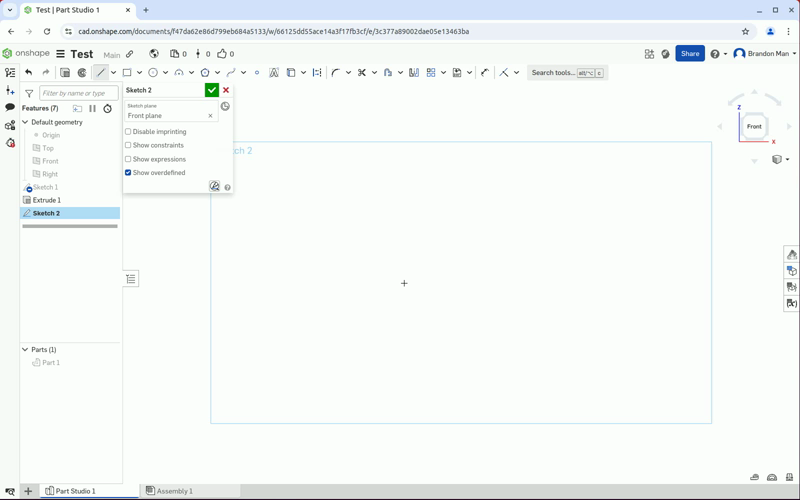
key_up(shift)
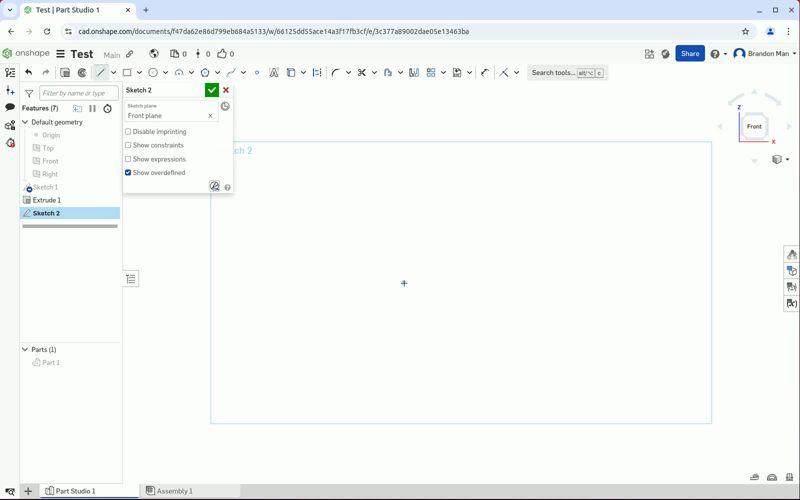
key_down(shift)
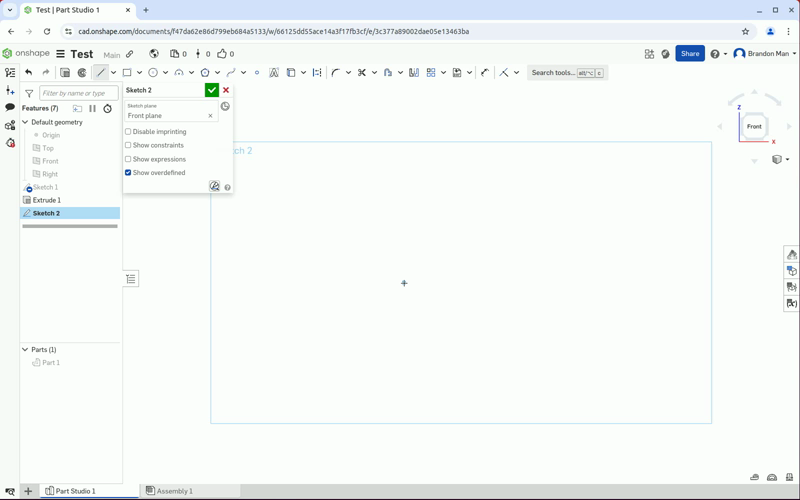
mouse_move(434, 282)
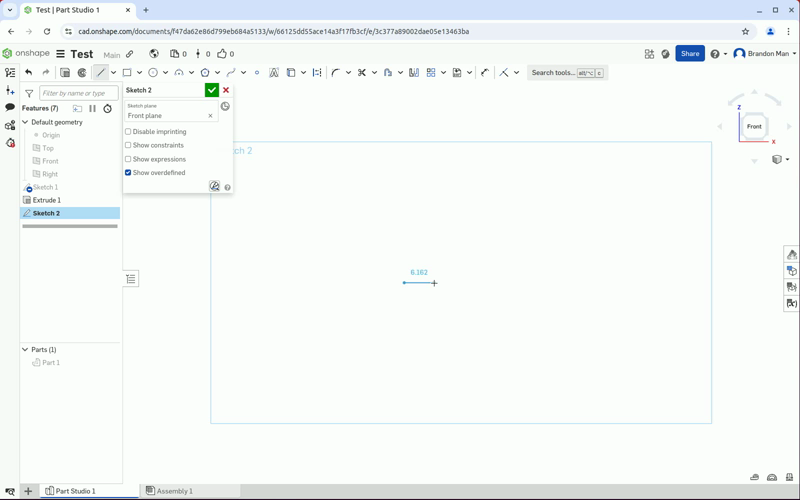
mouse_move(461, 282)
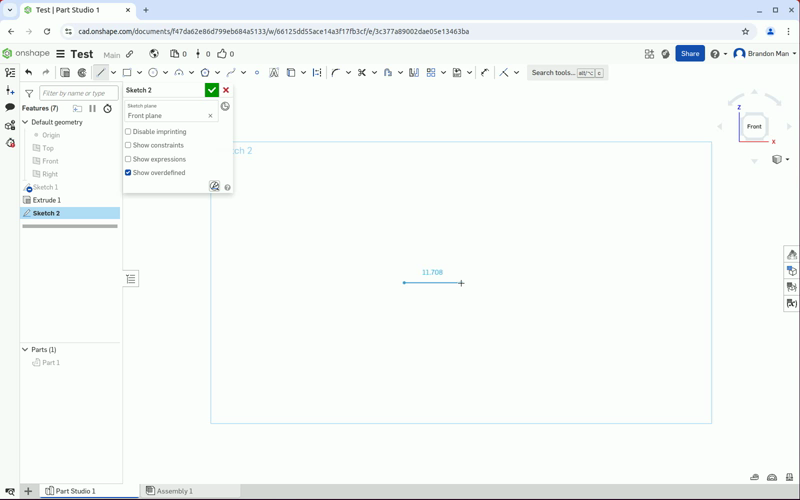
click(461, 282)
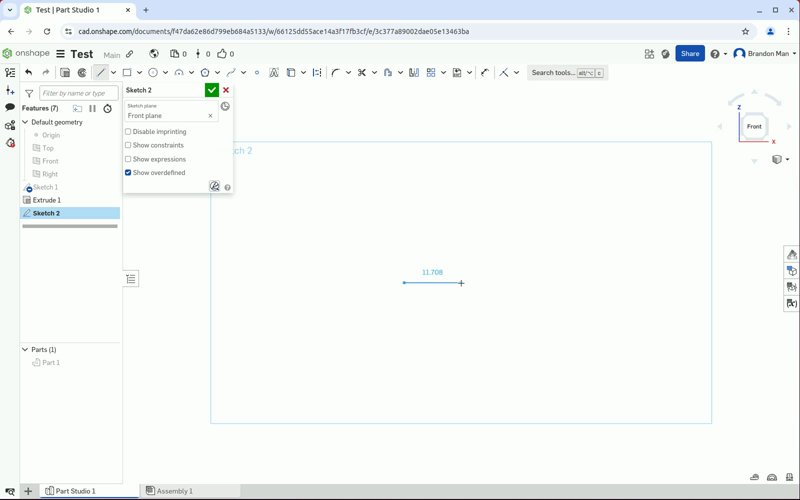
key_up(shift)
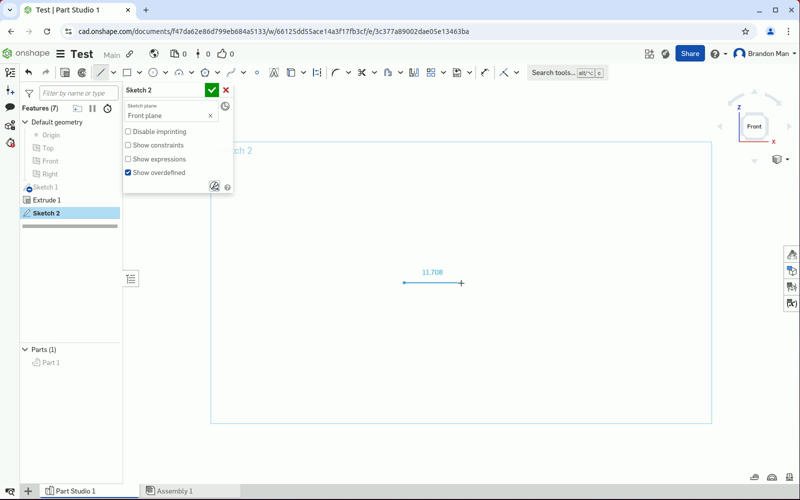
key_down(shift)
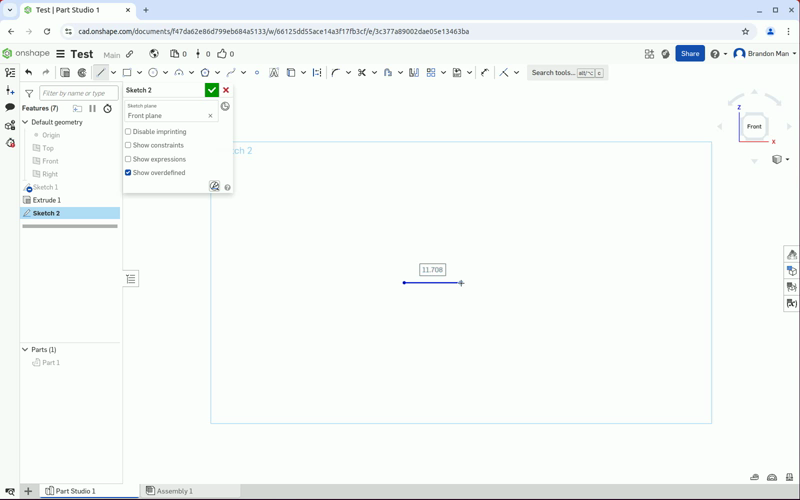
mouse_move(491, 282)
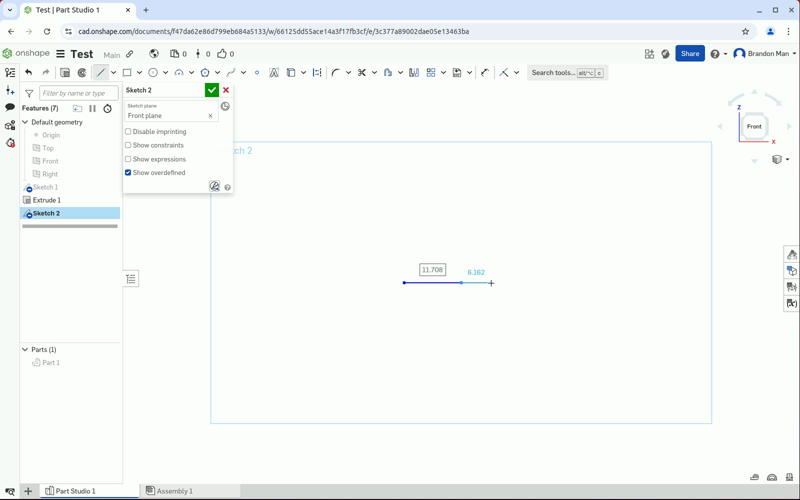
mouse_move(461, 226)
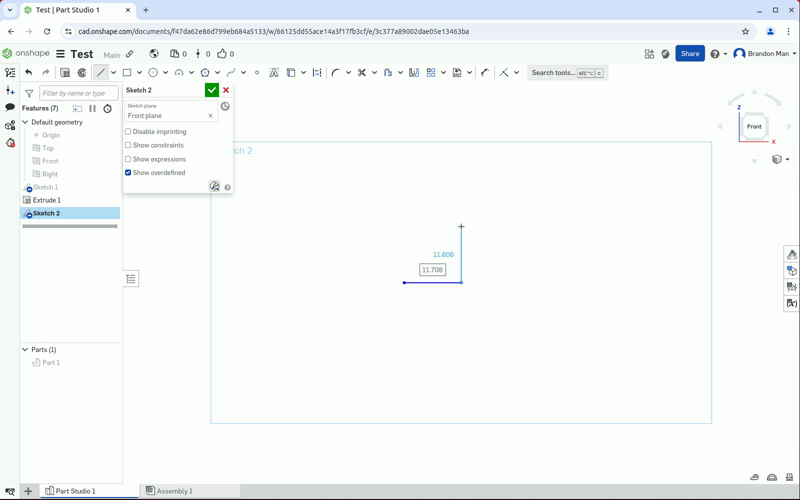
click(461, 226)
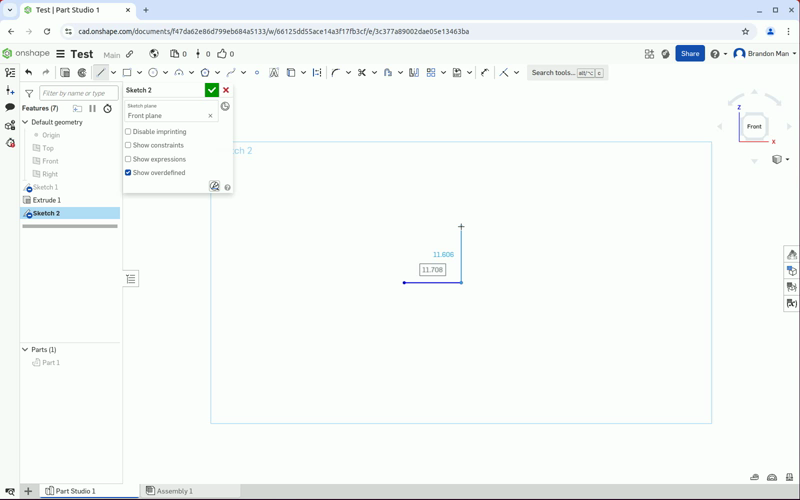
key_up(shift)
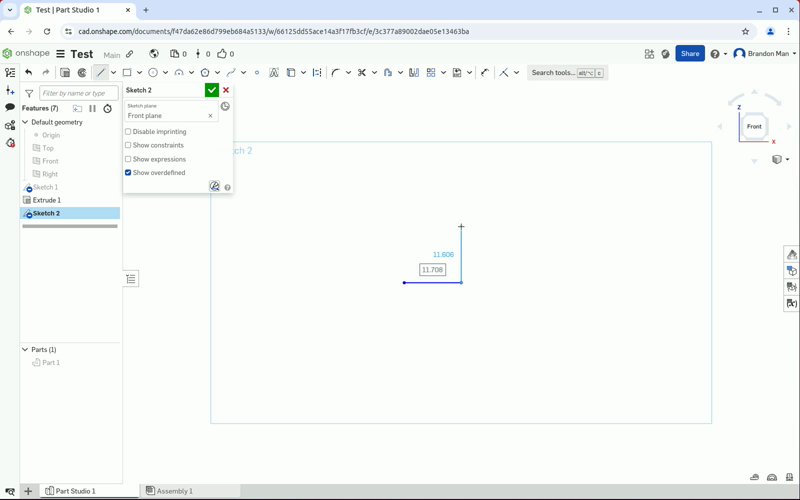
key_down(shift)
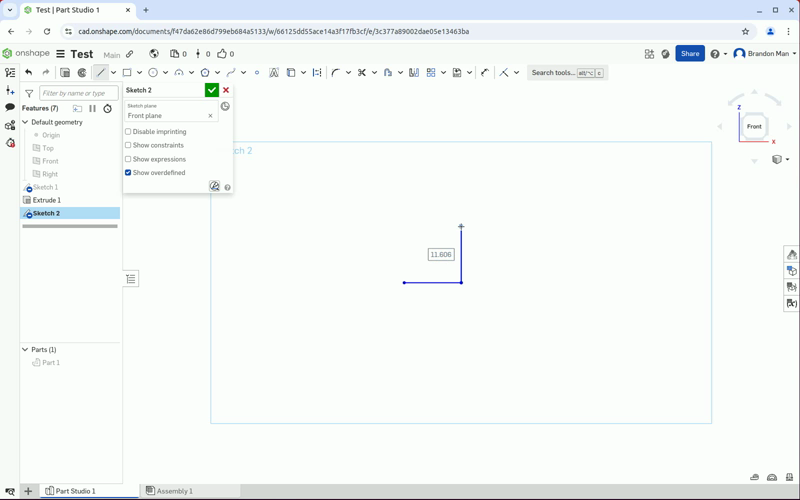
mouse_move(491, 226)
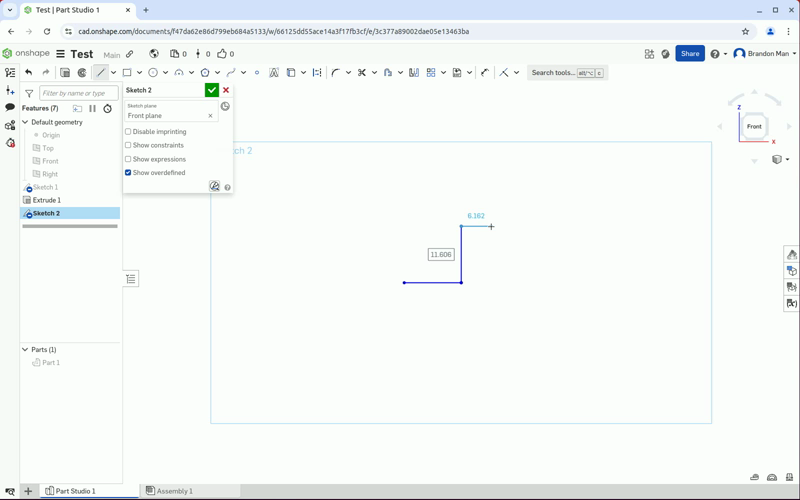
mouse_move(404, 226)
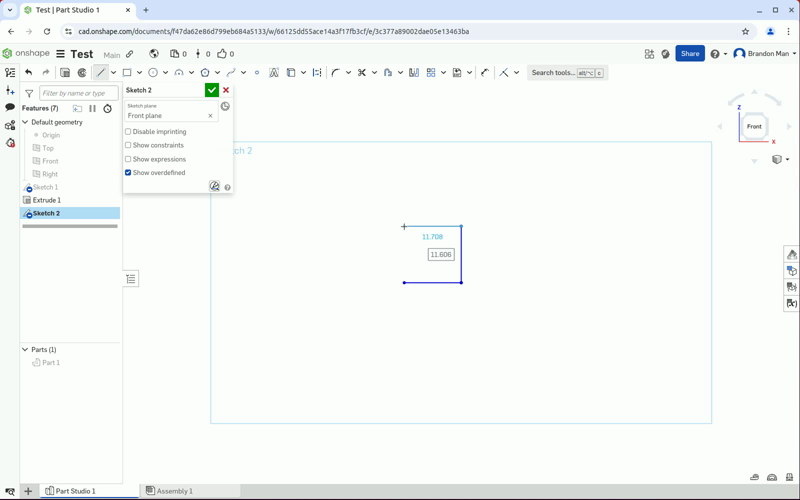
click(404, 226)
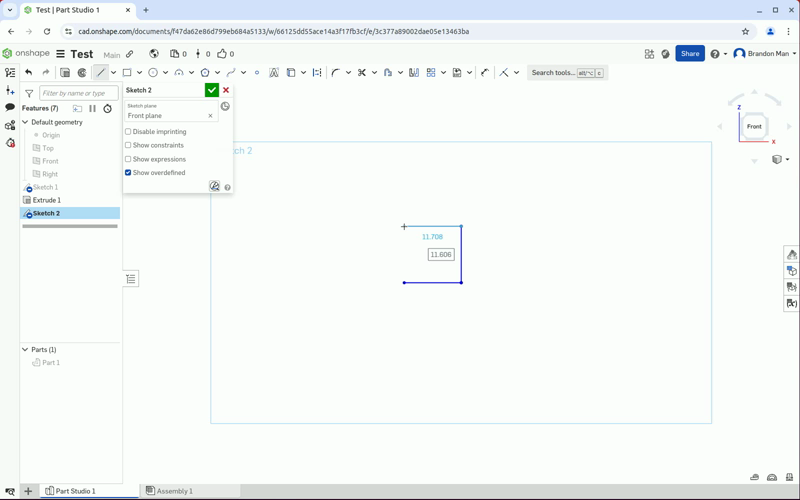
key_up(shift)
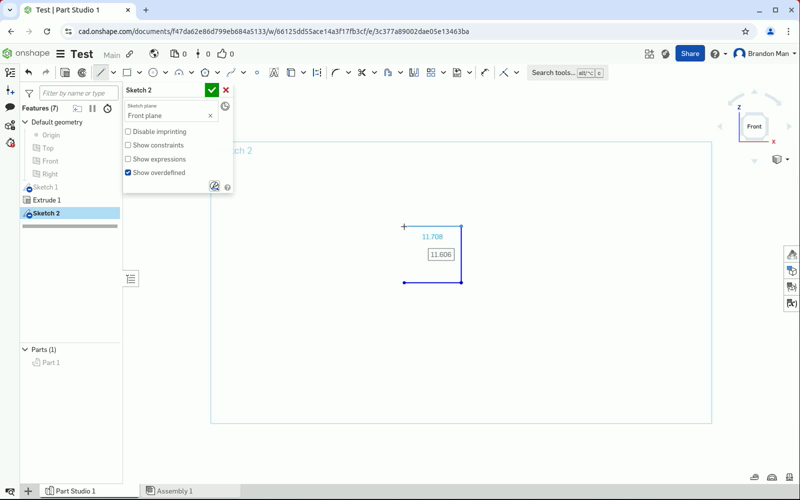
mouse_move(434, 226)
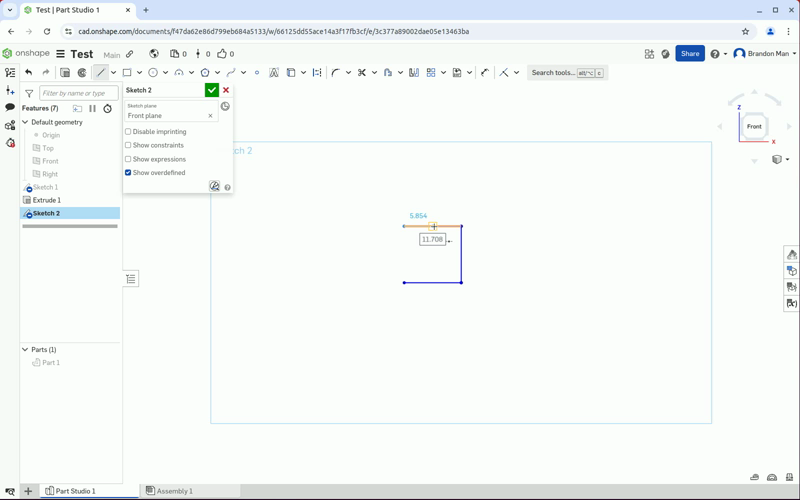
key_down(shift)
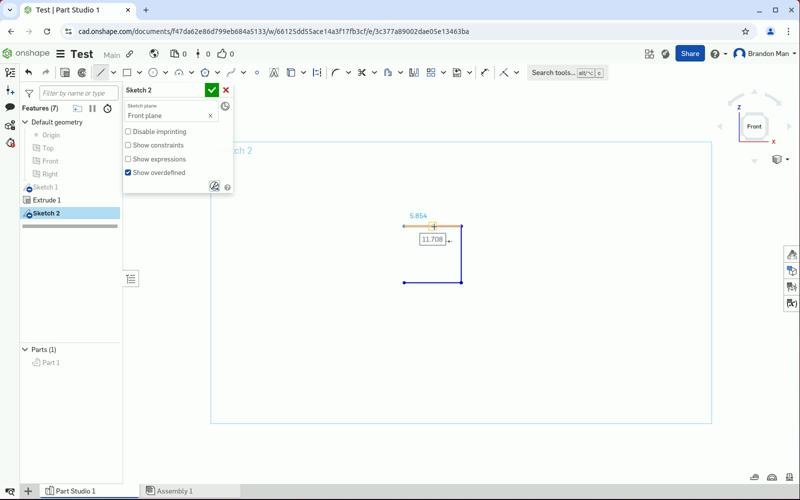
mouse_move(404, 282)
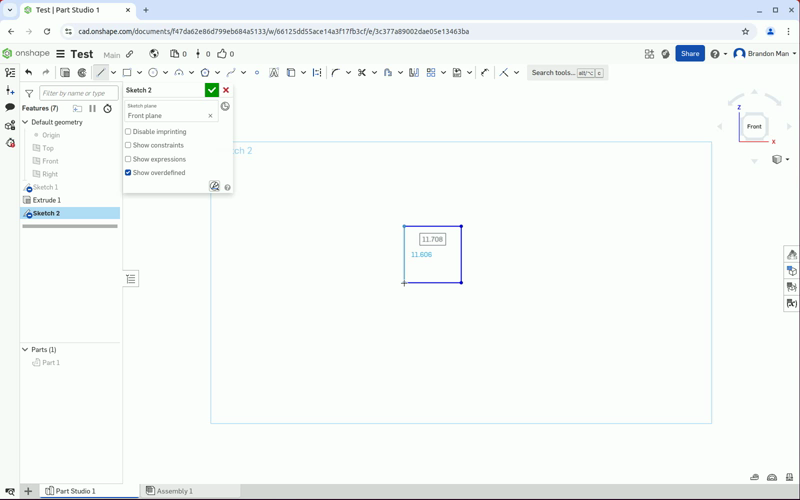
key_up(shift)
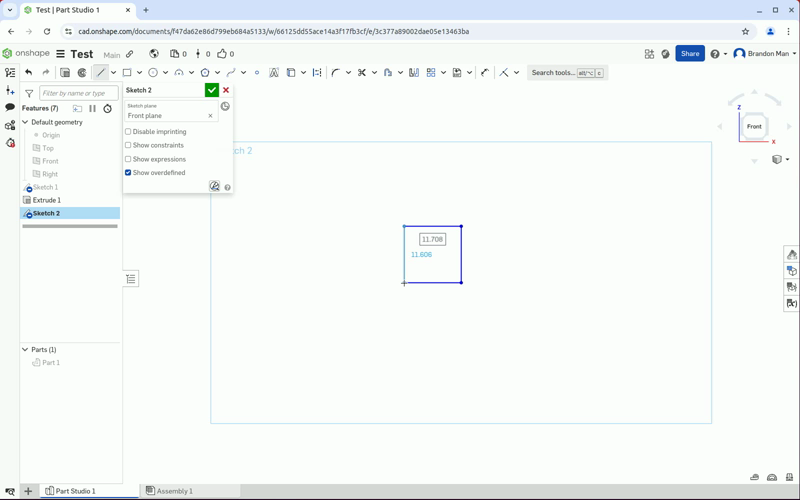
click(404, 282)
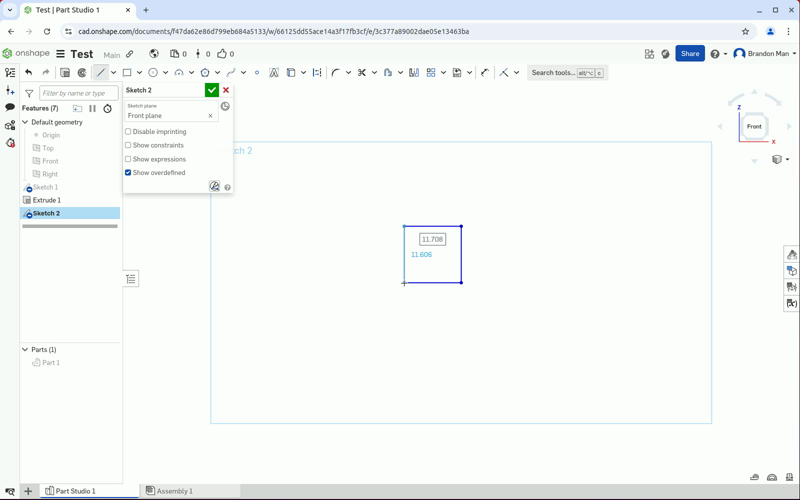
key(esc)
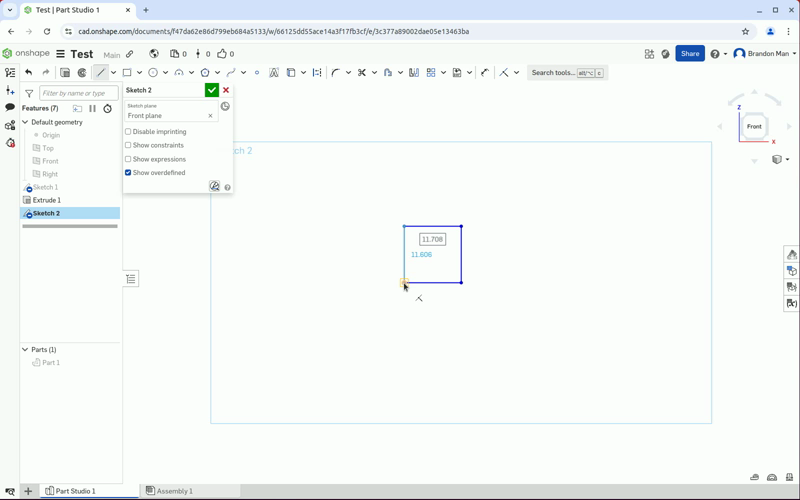
mouse_move(433, 279)
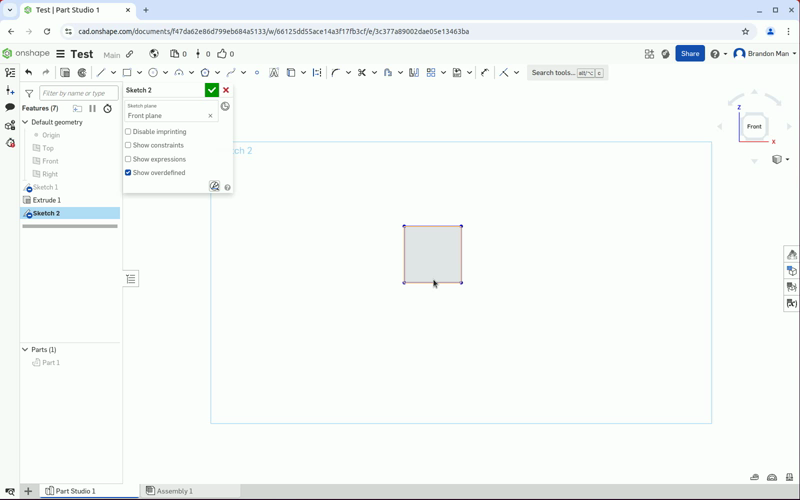
click(433, 279)
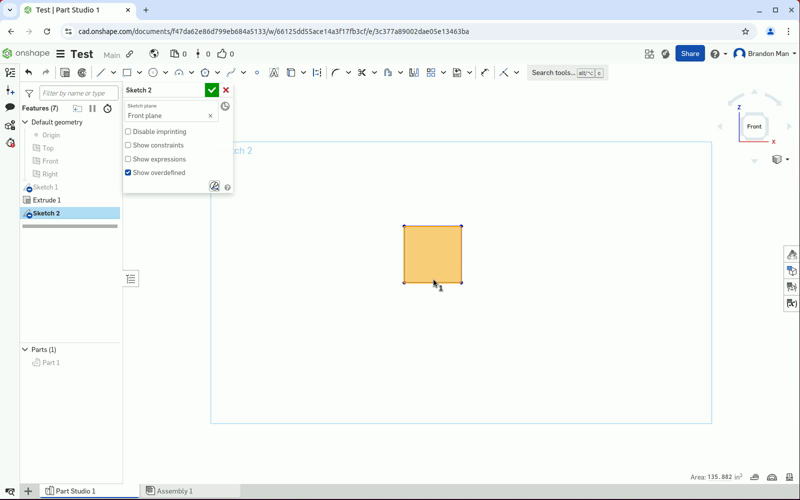
mouse_move(73, 352)
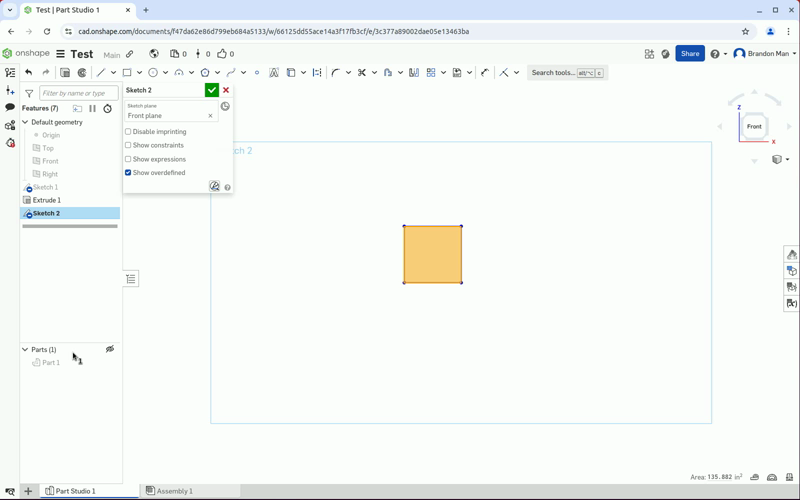
key(shift+y)
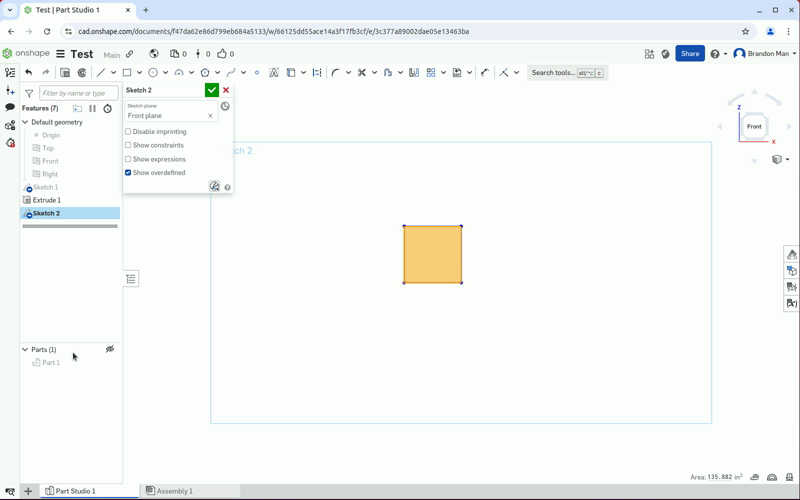
key(shift+e)
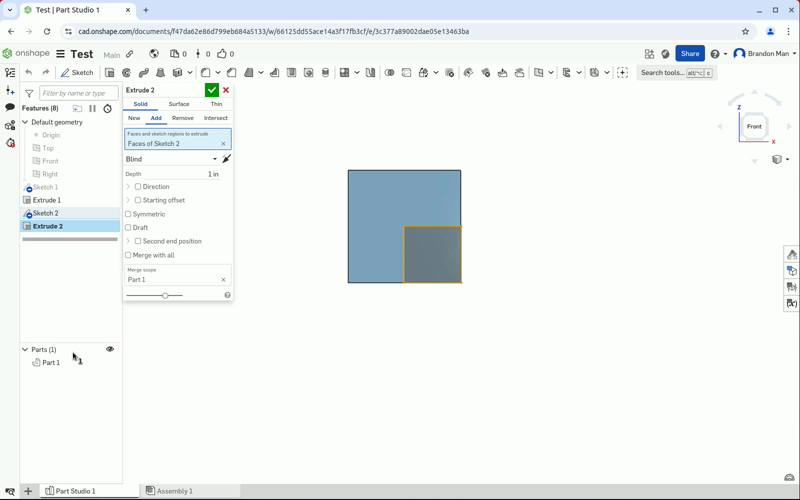
mouse_move(143, 106)
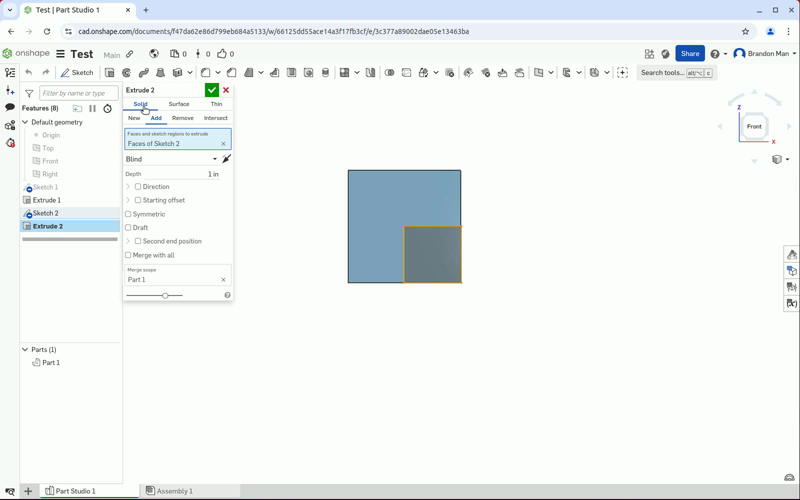
click(143, 106)
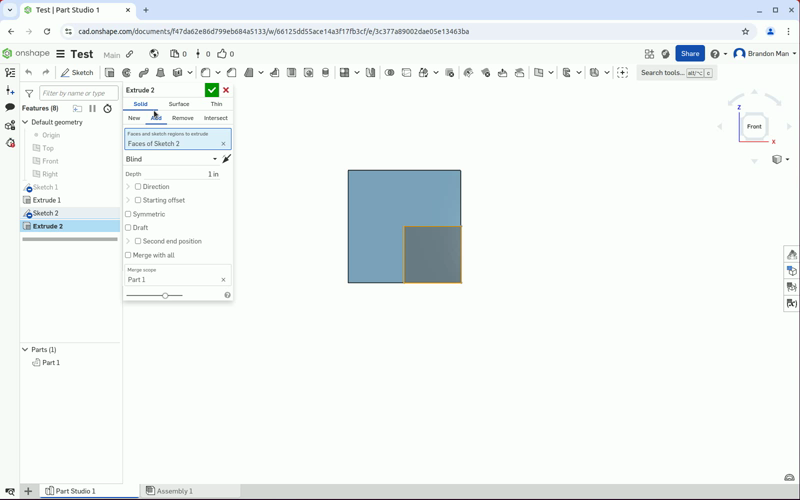
mouse_move(186, 120)
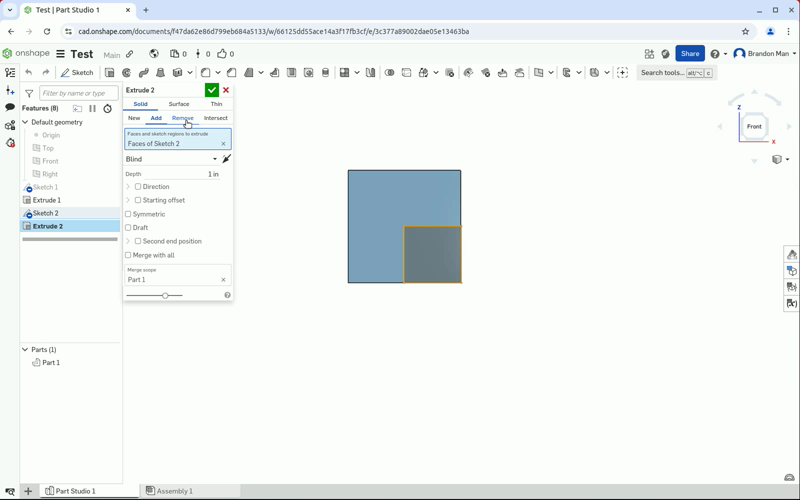
click(186, 120)
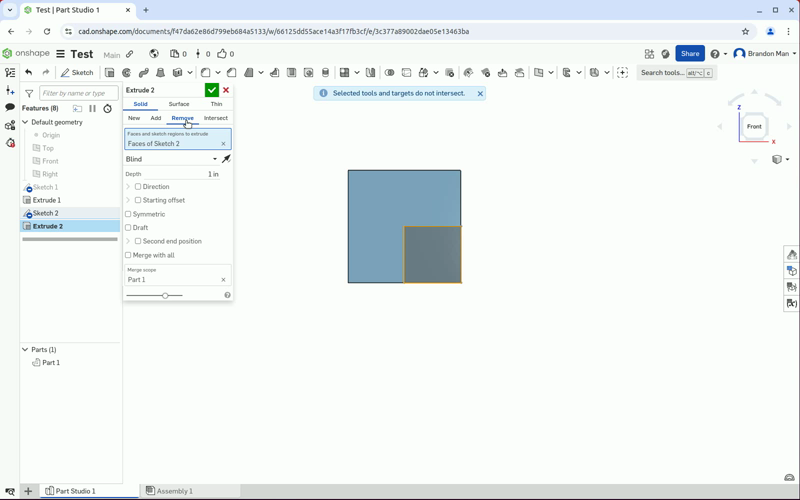
key(tab, 4)
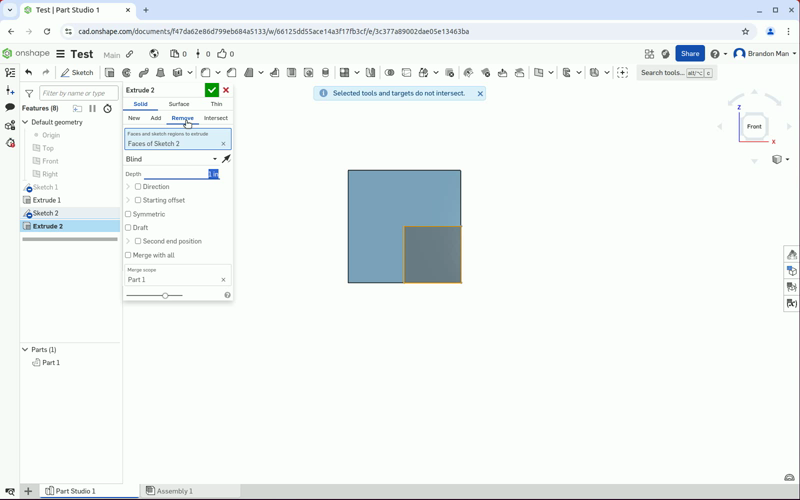
text(11.554)
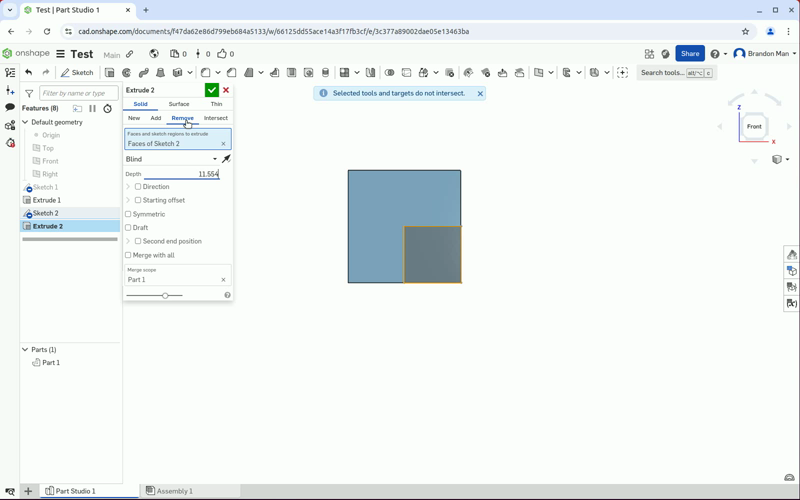
key(tab, 6)
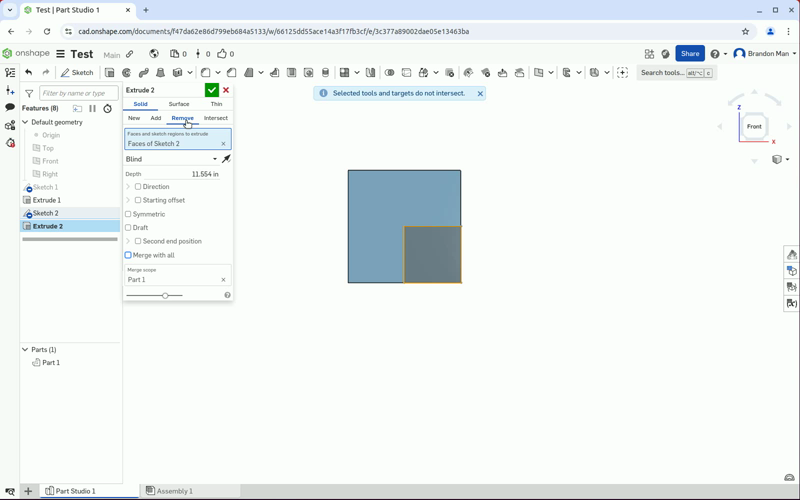
key(space)
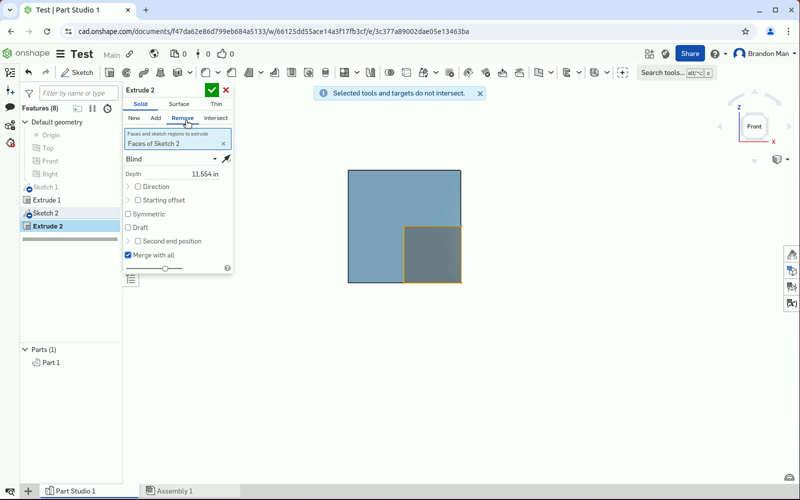
key(enter)
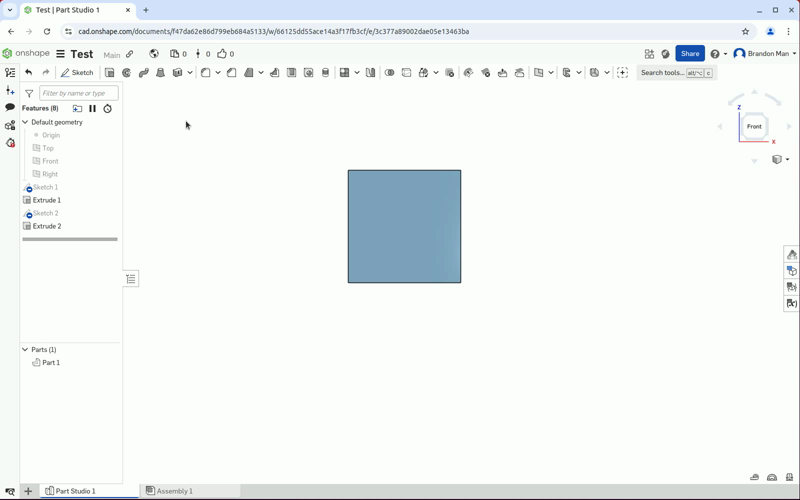
key(shift+h)
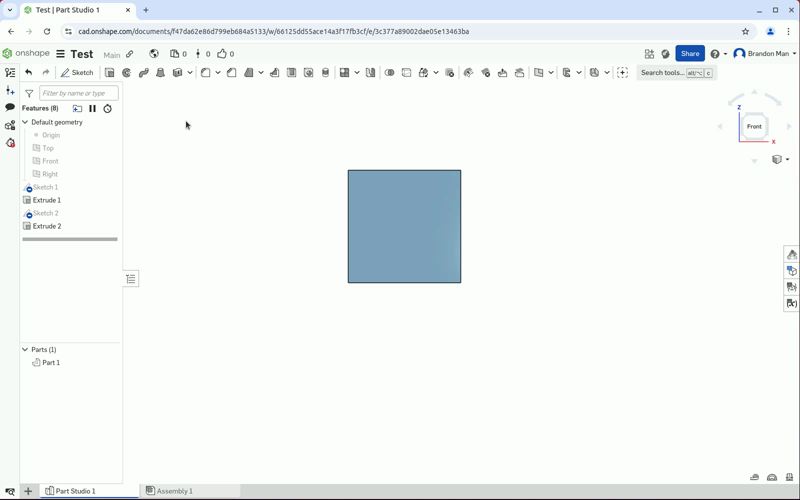
key(shift+h)
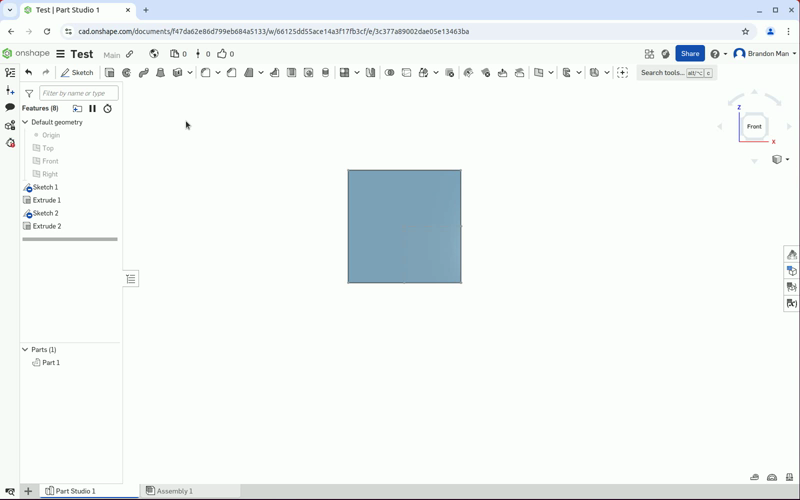
key(shift+7)
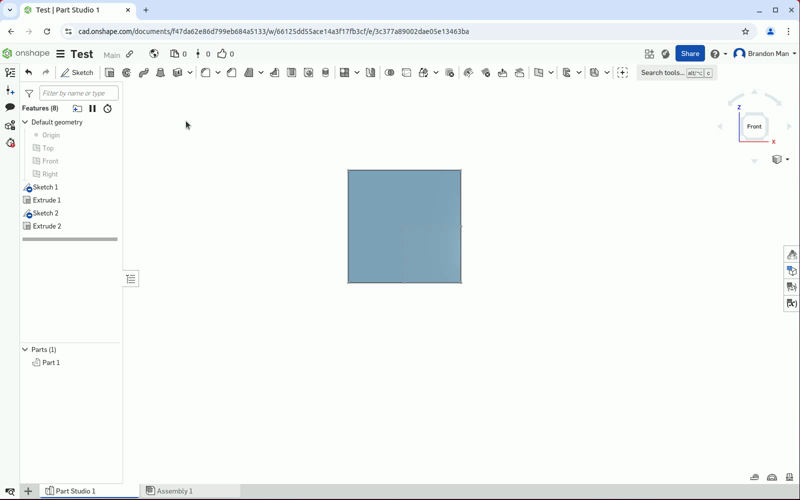
key(left, 2)
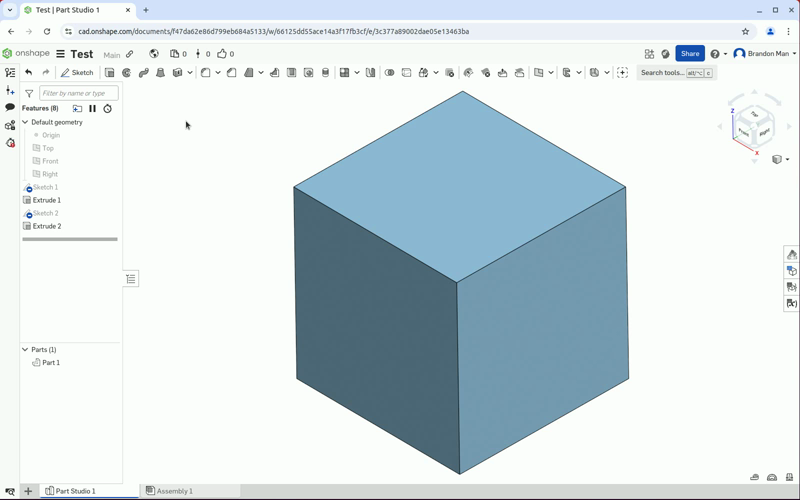
key(down, 2)
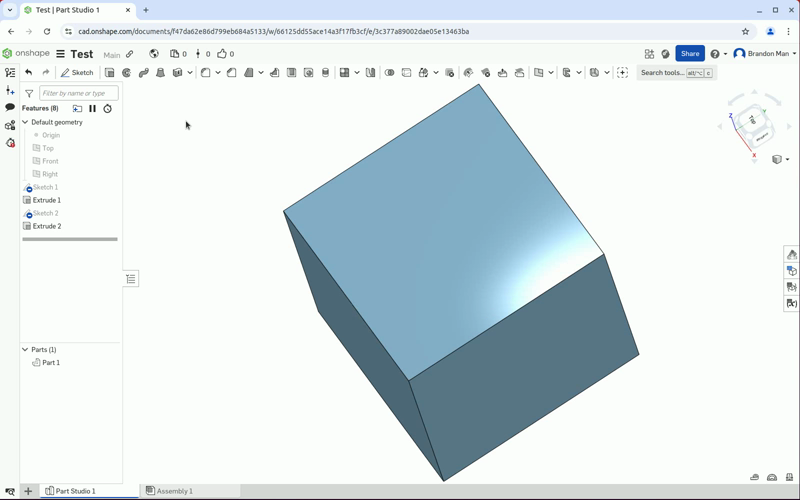
key(up, 2)
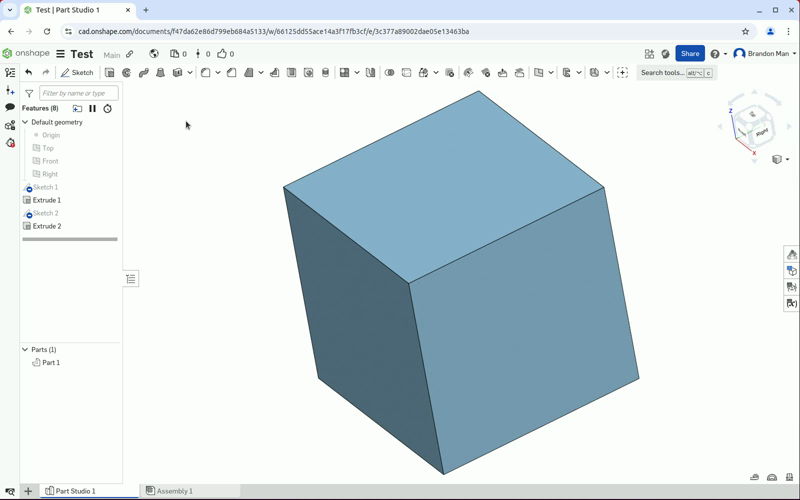
key(right, 2)
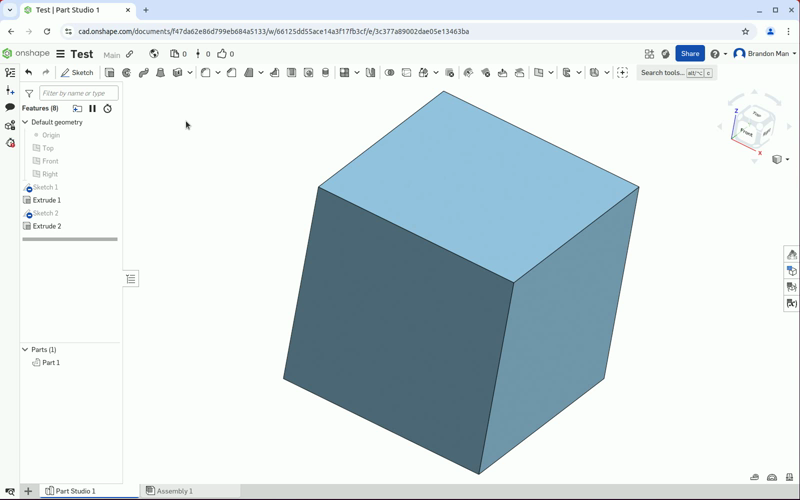
mouse_move(73, 189)
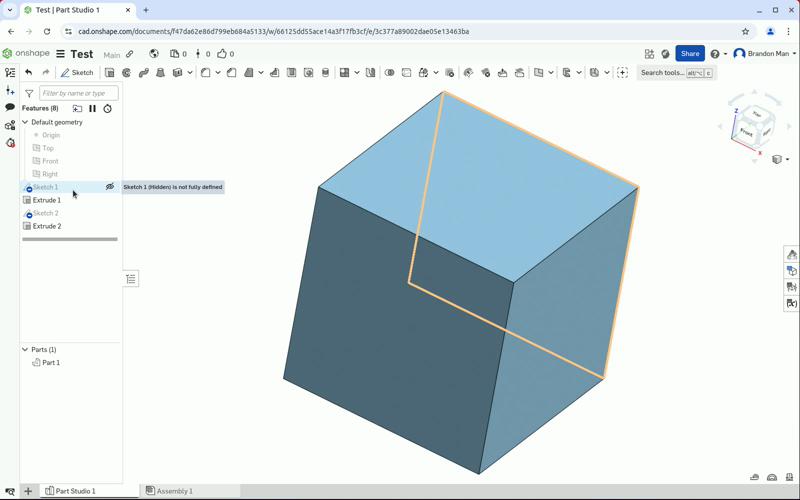
click(73, 189)